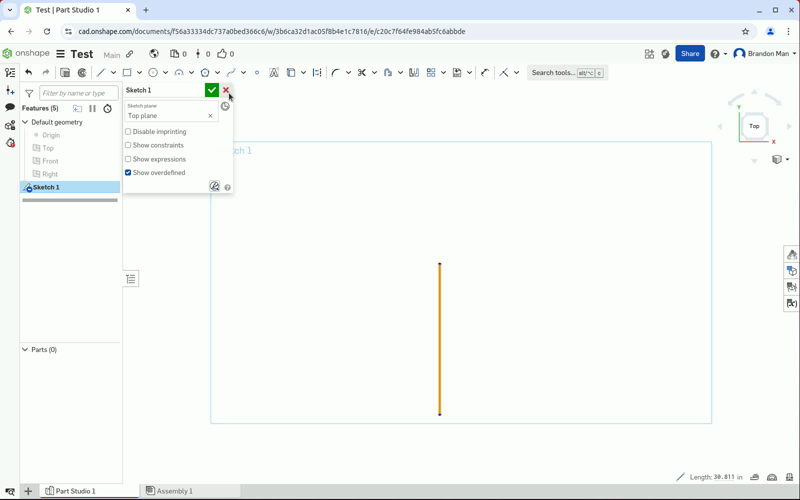
key(shift+h)
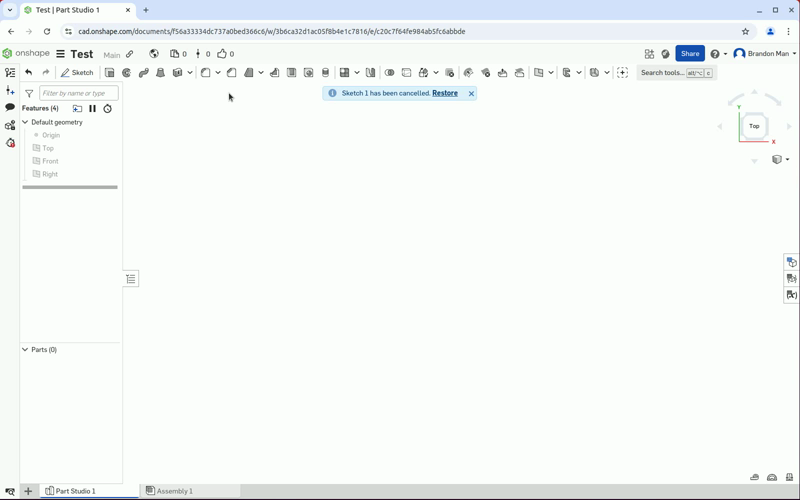
mouse_move(73, 352)
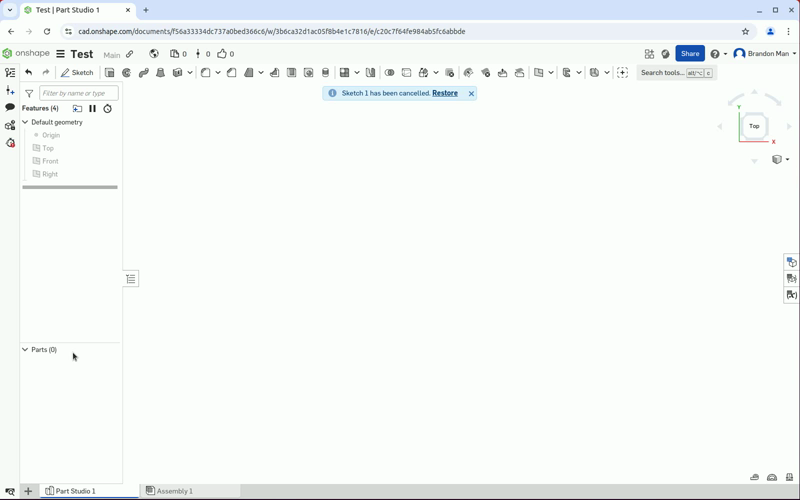
key(y)
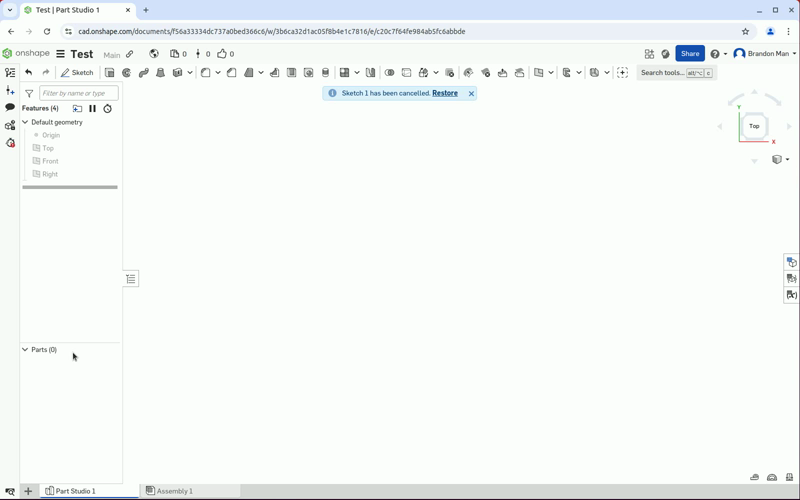
key(shift+p)
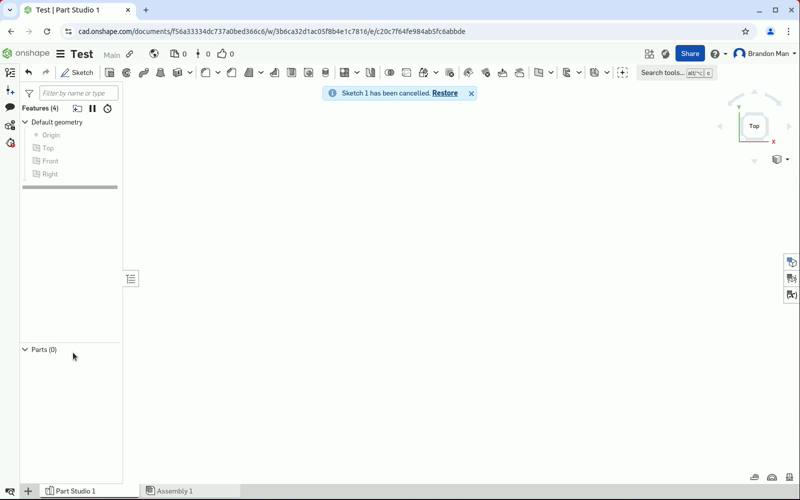
key(space)
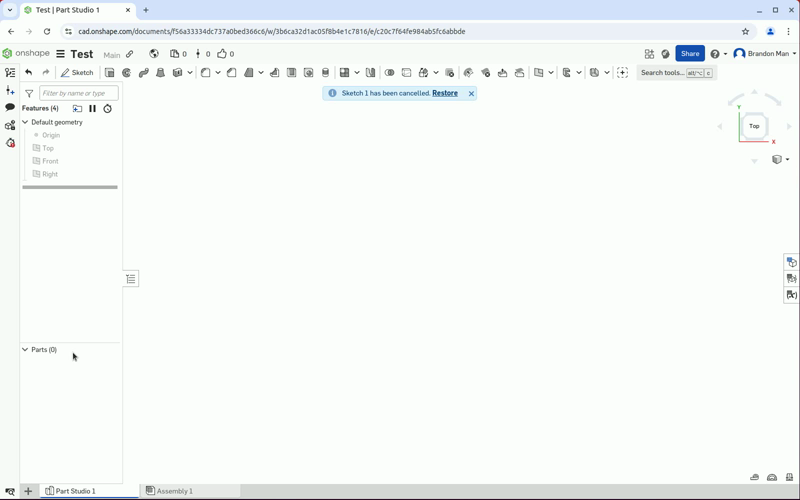
key_down(shift)
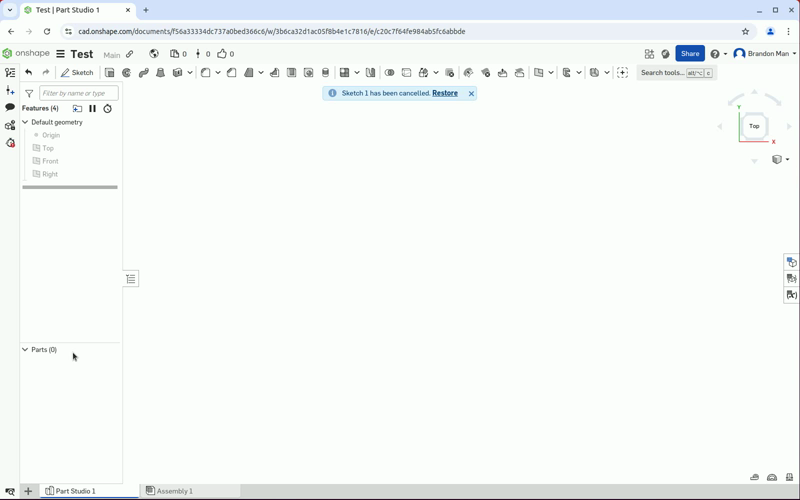
key(up)
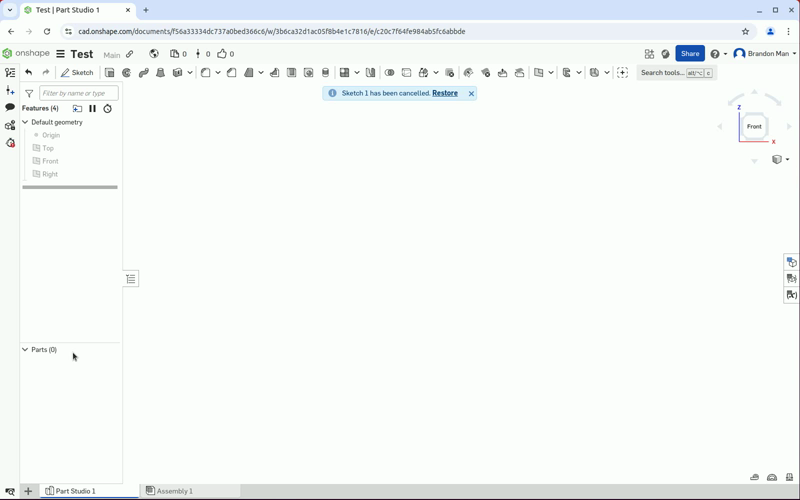
key_up(shift)
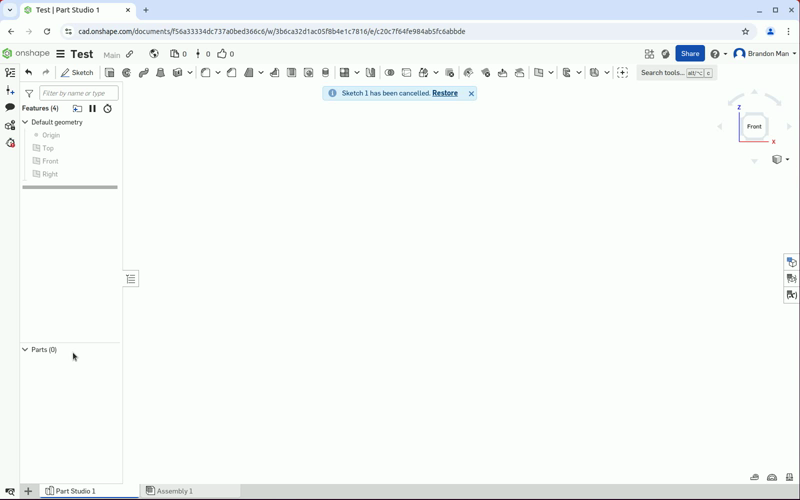
mouse_move(73, 352)
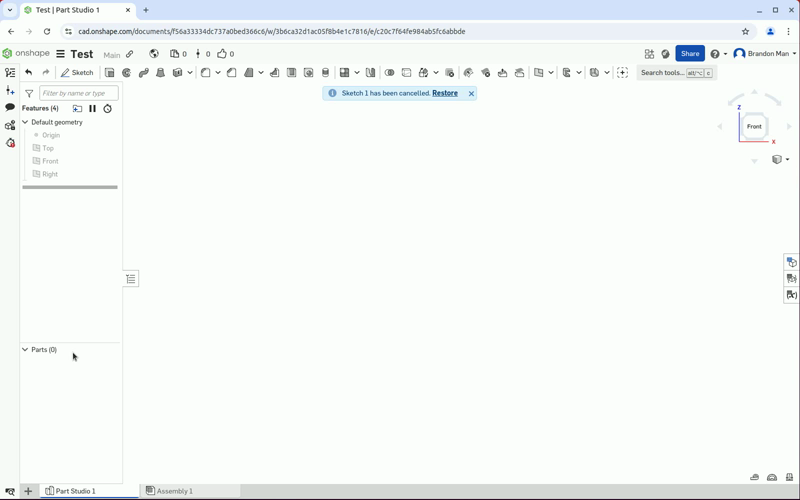
key(shift+y)
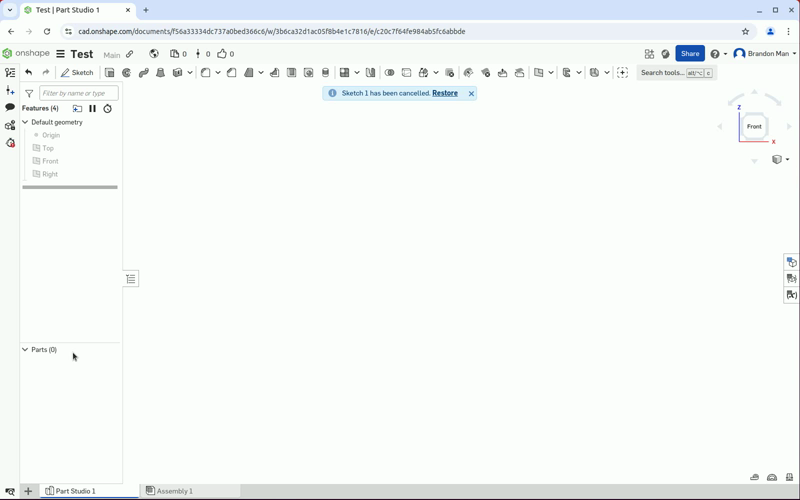
key(shift+s)
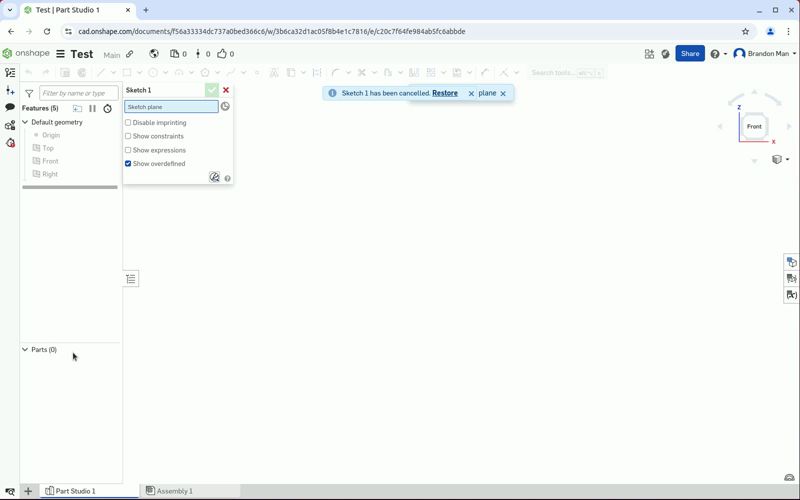
mouse_move(73, 163)
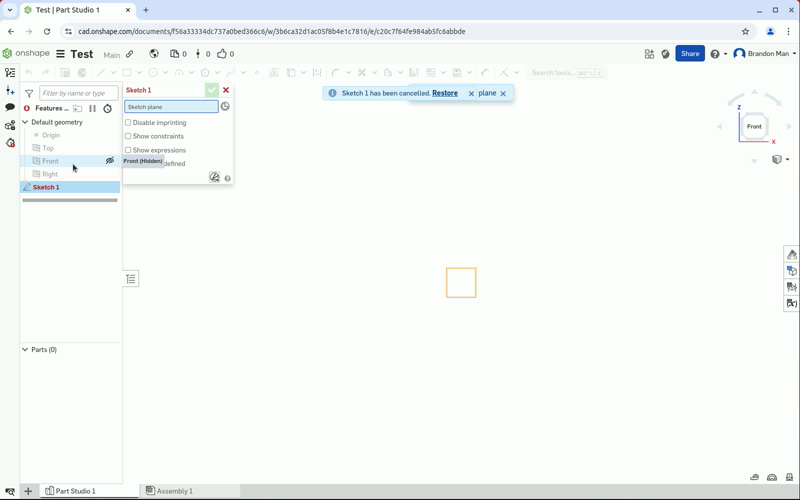
click(73, 163)
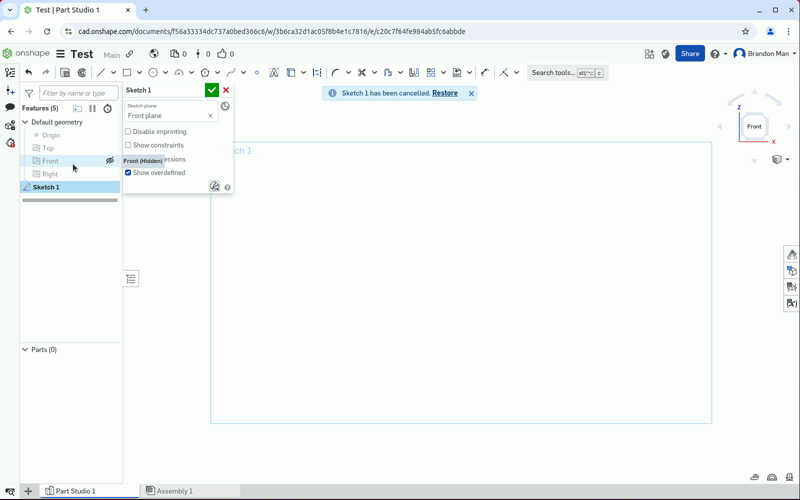
mouse_move(73, 352)
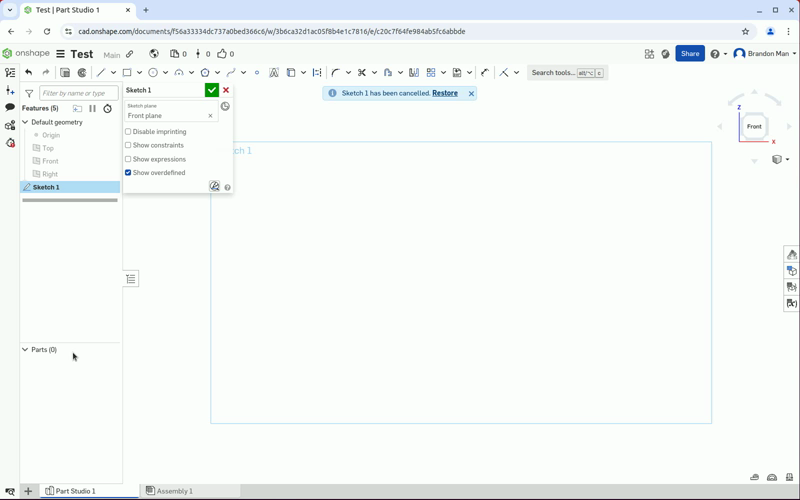
key(y)
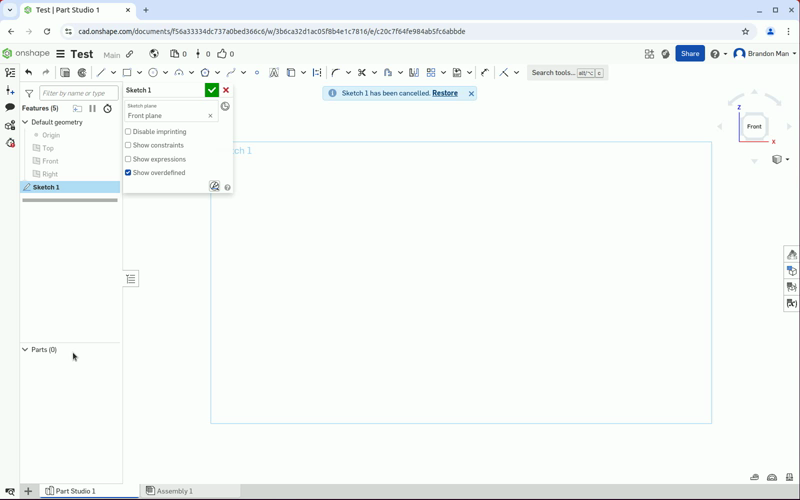
key(l)
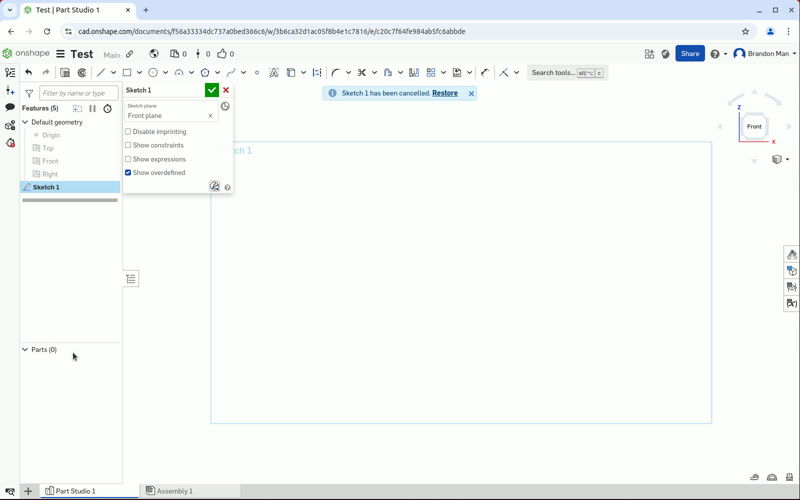
key_down(shift)
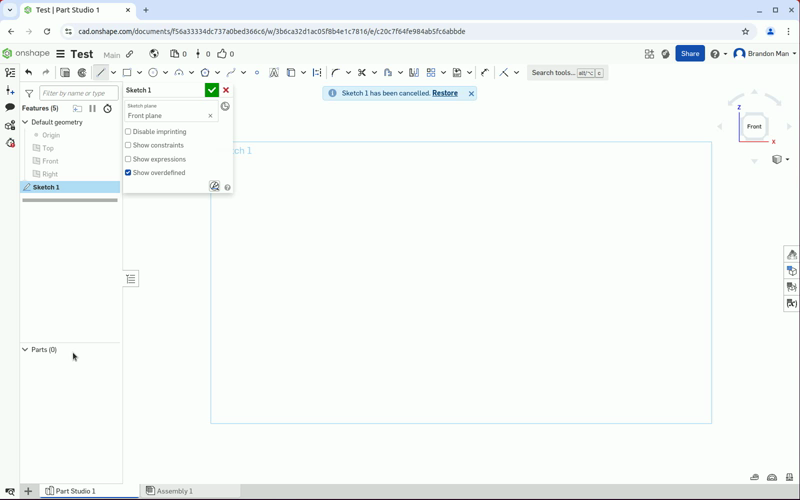
mouse_move(372, 372)
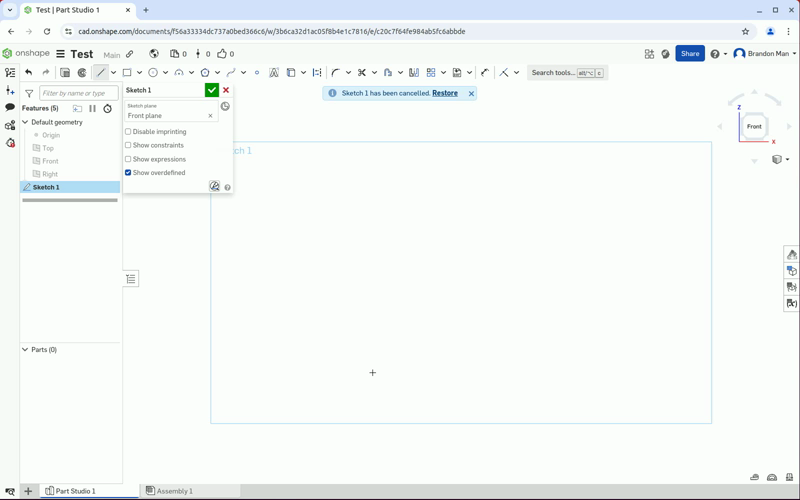
click(372, 372)
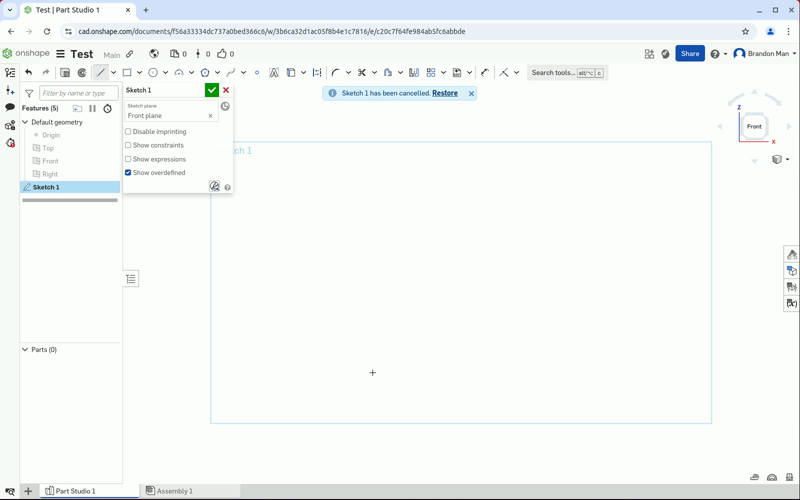
key_up(shift)
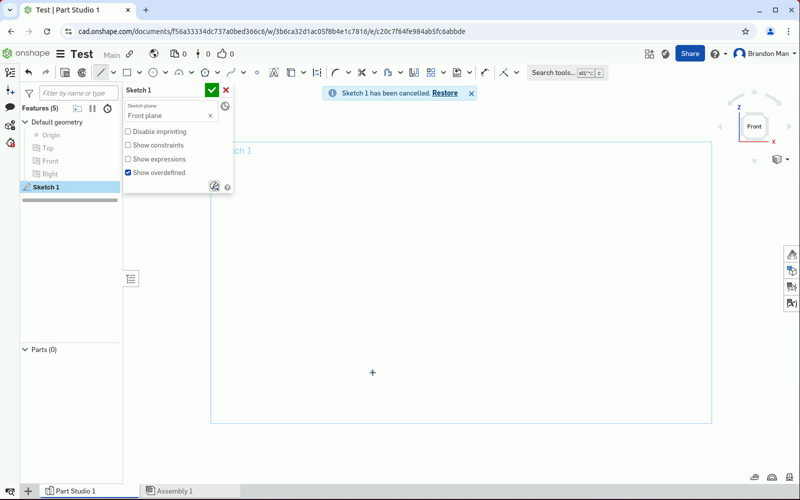
key_down(shift)
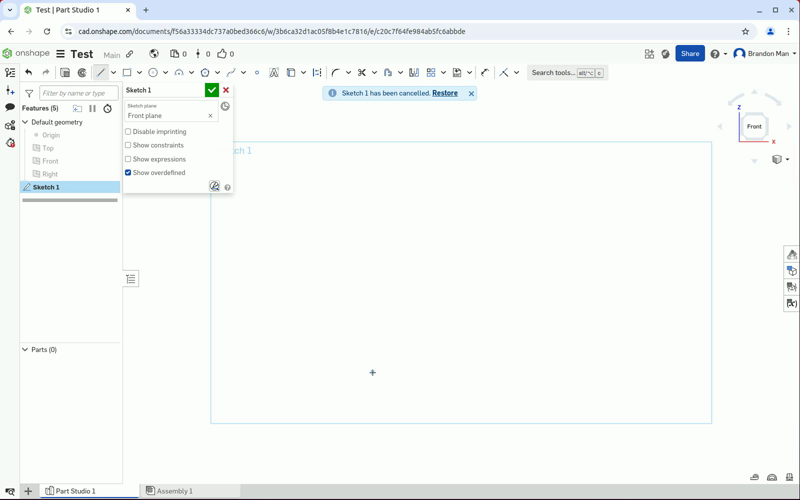
mouse_move(548, 372)
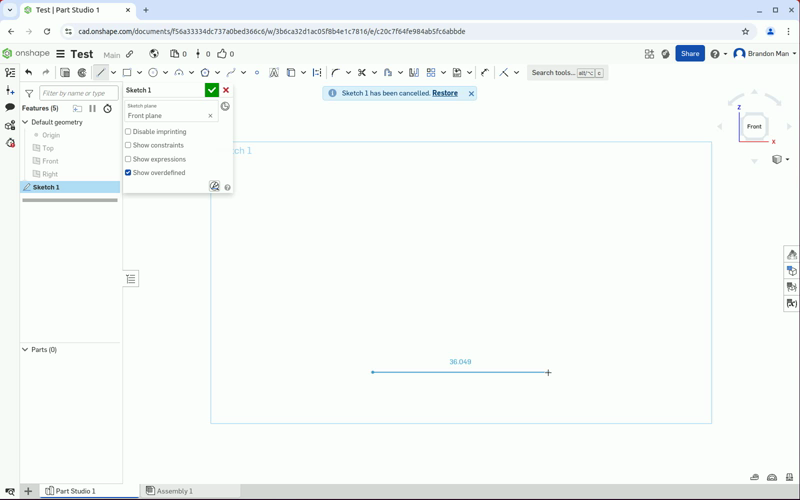
click(548, 372)
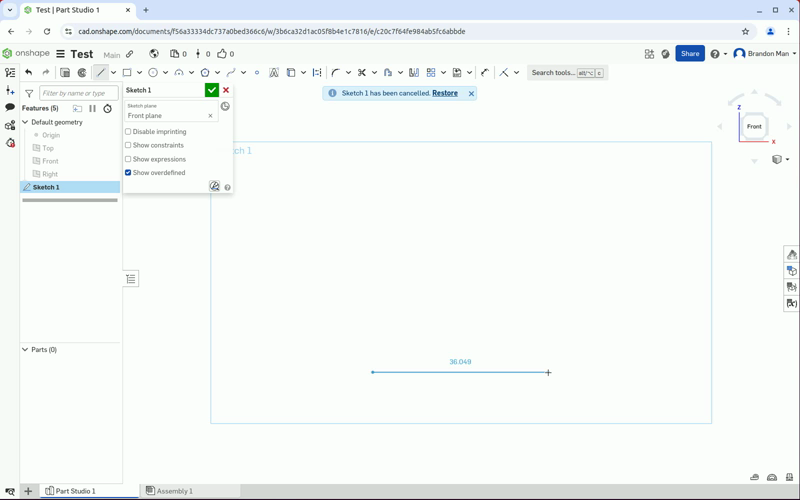
key_up(shift)
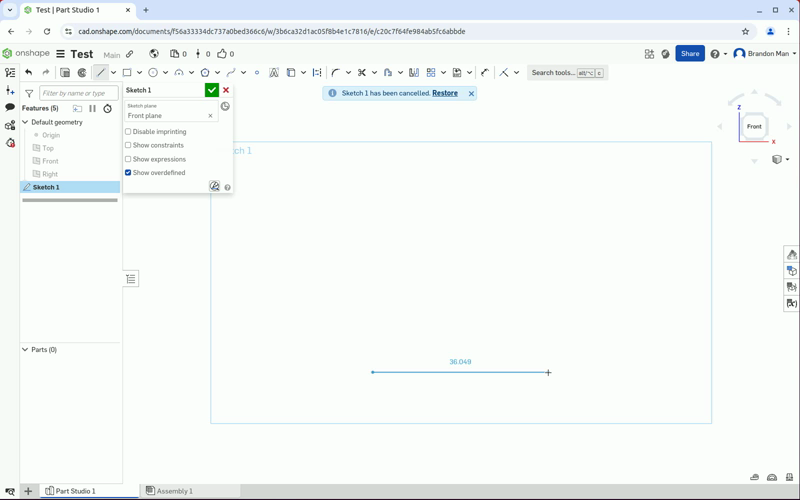
key_down(shift)
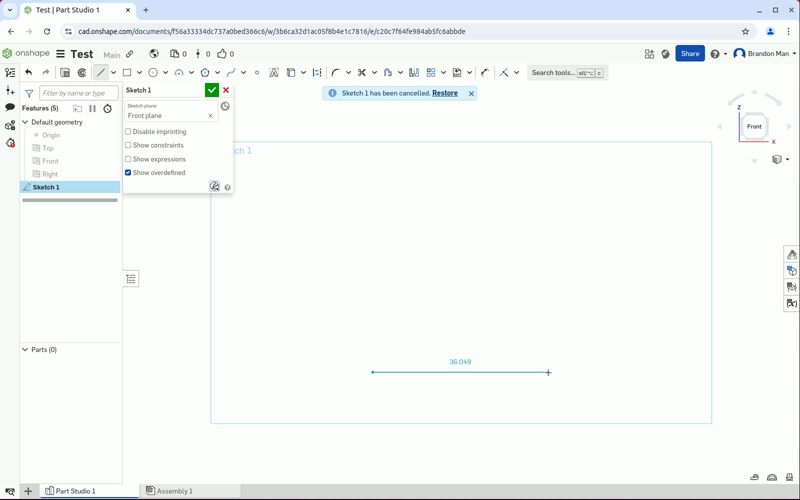
mouse_move(548, 194)
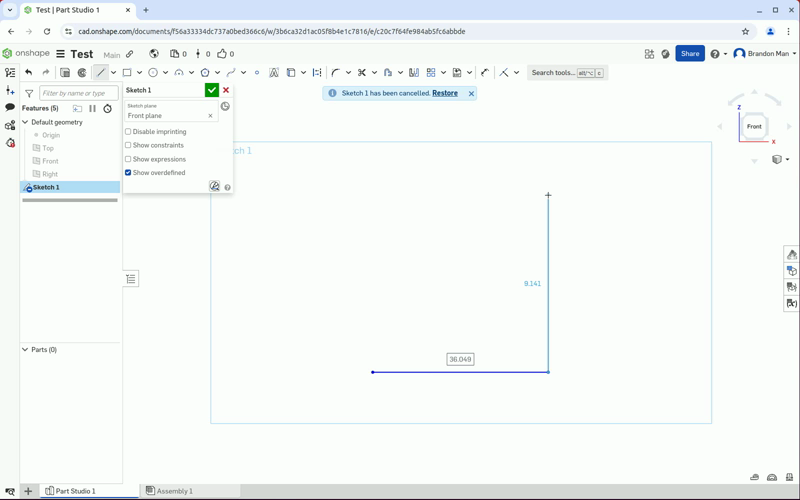
click(548, 194)
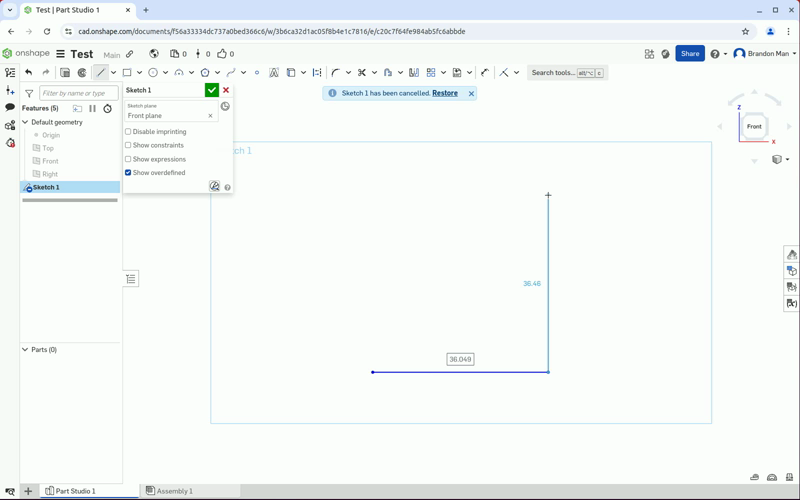
key_up(shift)
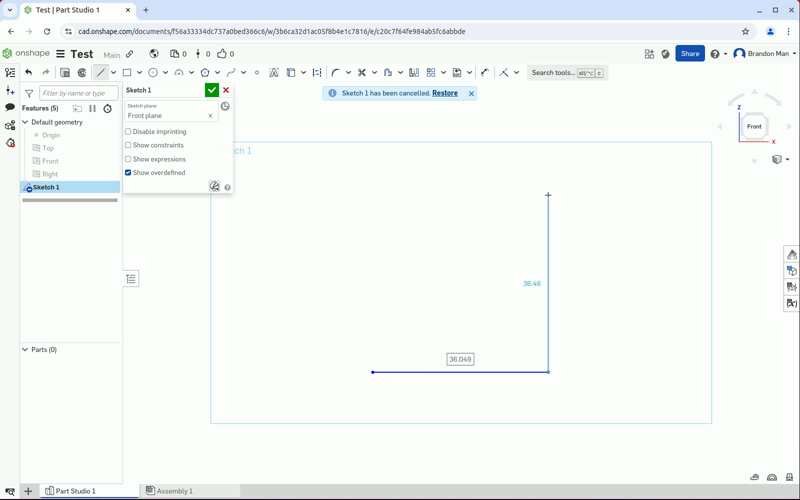
key_down(shift)
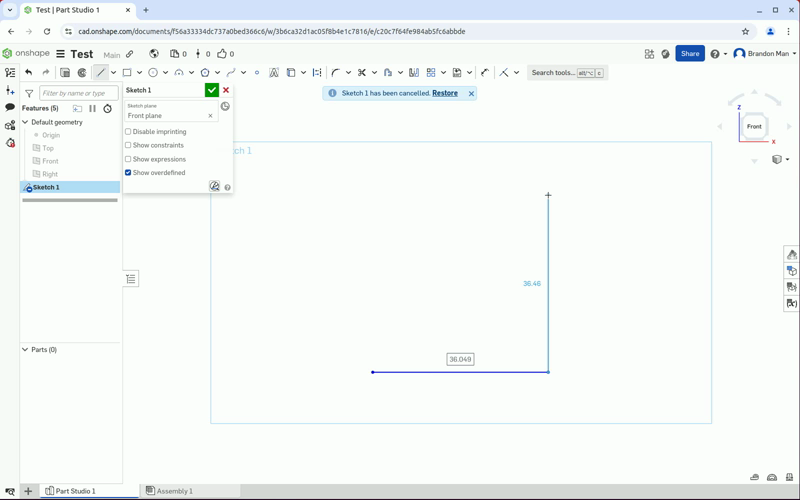
mouse_move(372, 194)
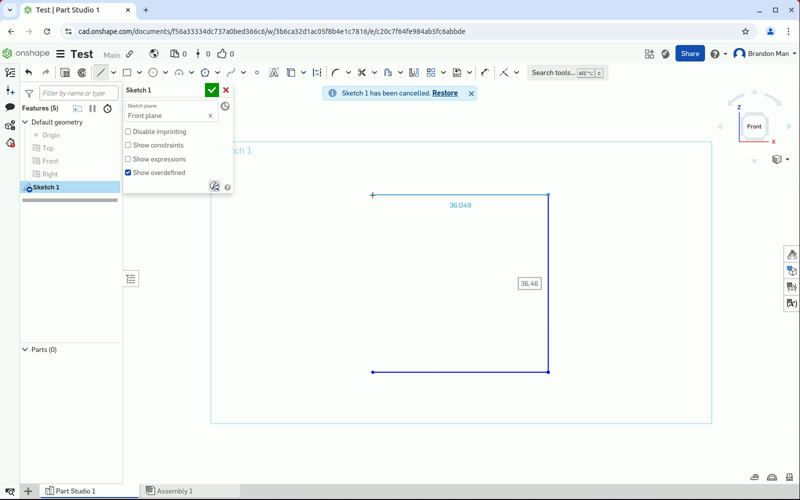
click(372, 194)
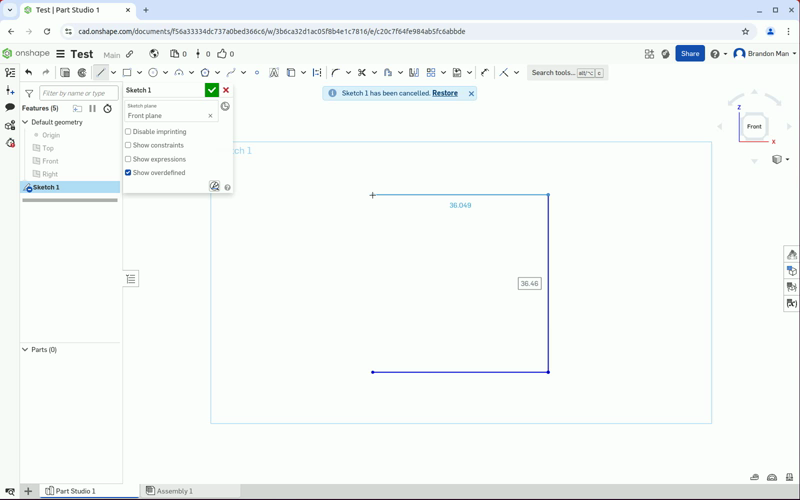
key_up(shift)
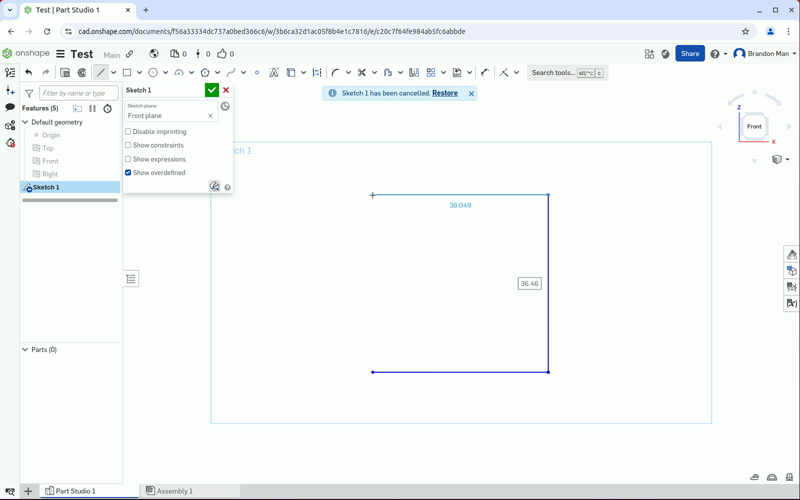
key_down(shift)
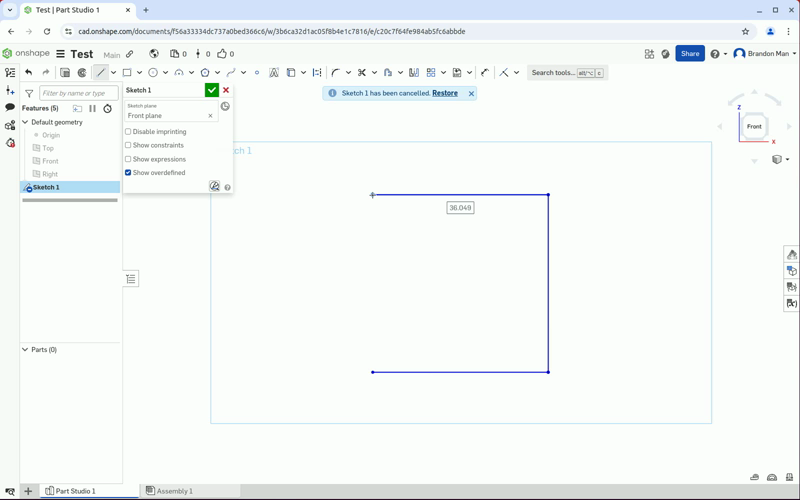
mouse_move(372, 372)
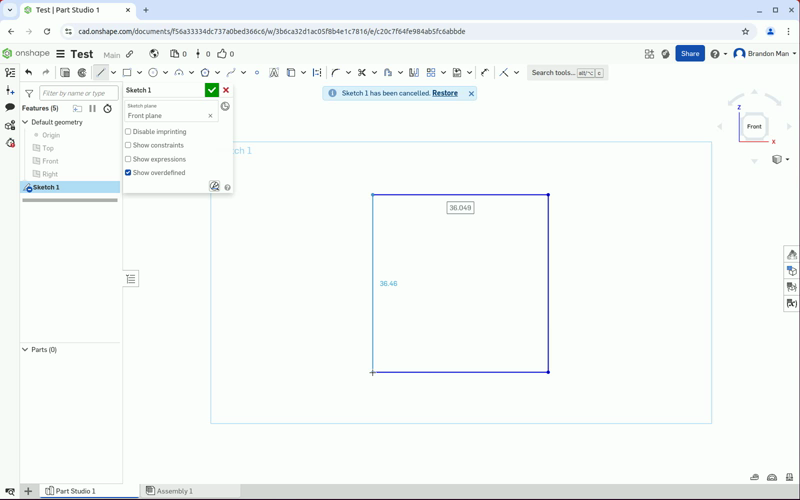
key_up(shift)
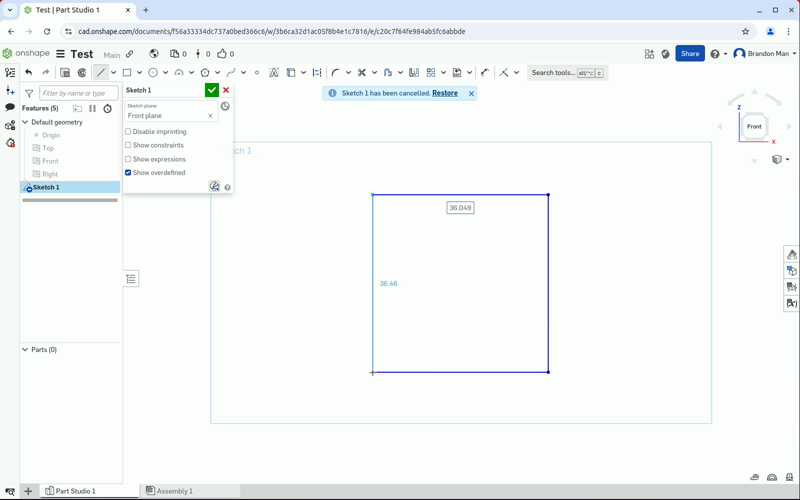
click(372, 372)
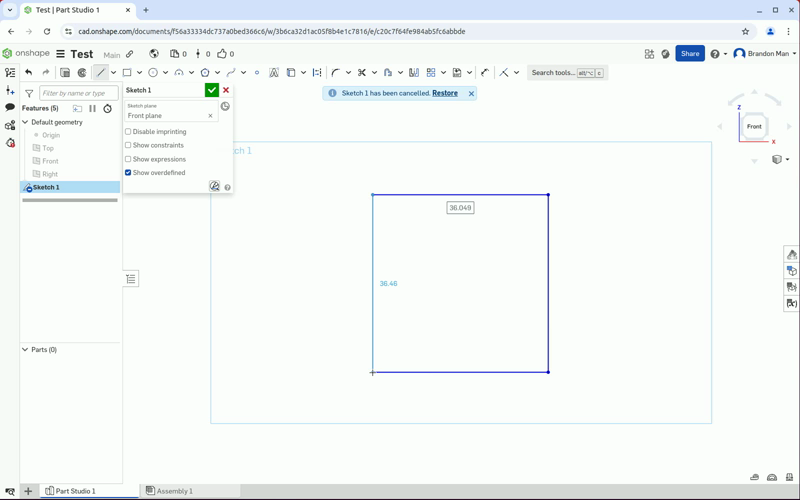
key(esc)
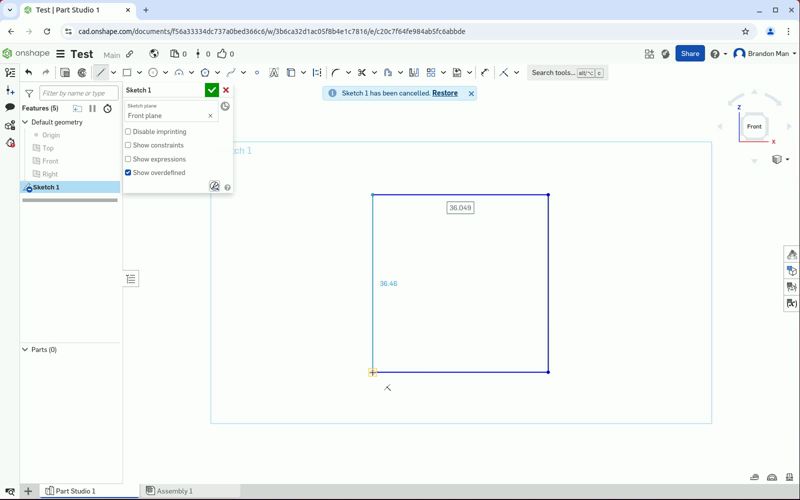
key(c)
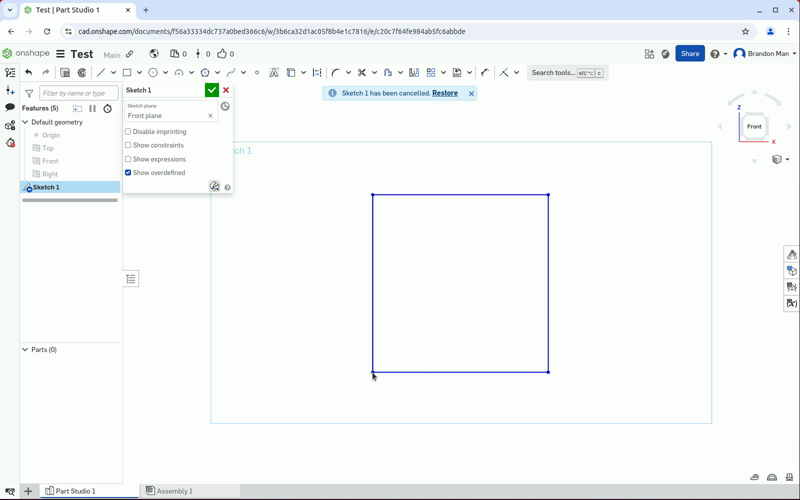
key_down(shift)
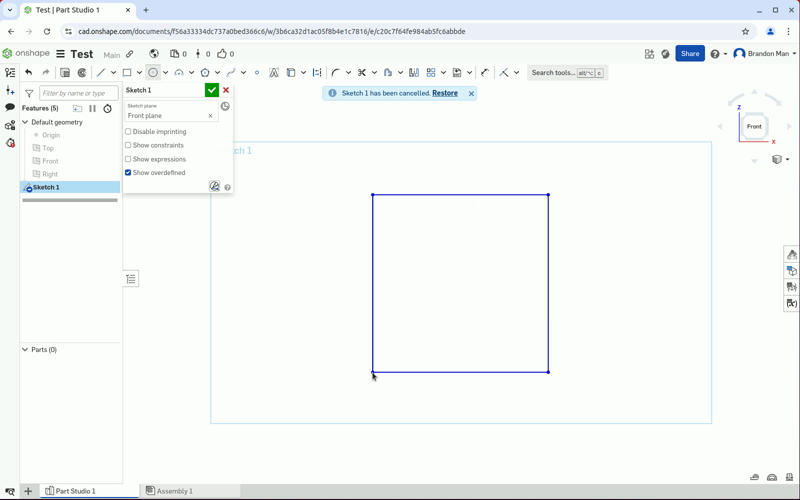
mouse_move(460, 282)
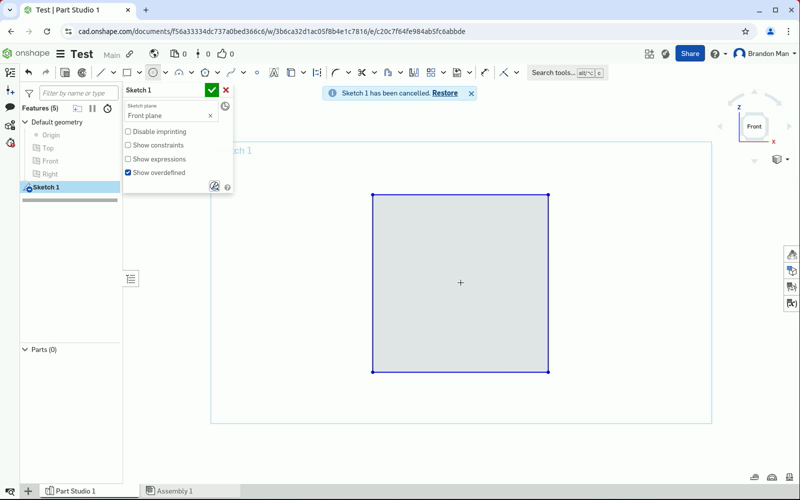
click(460, 282)
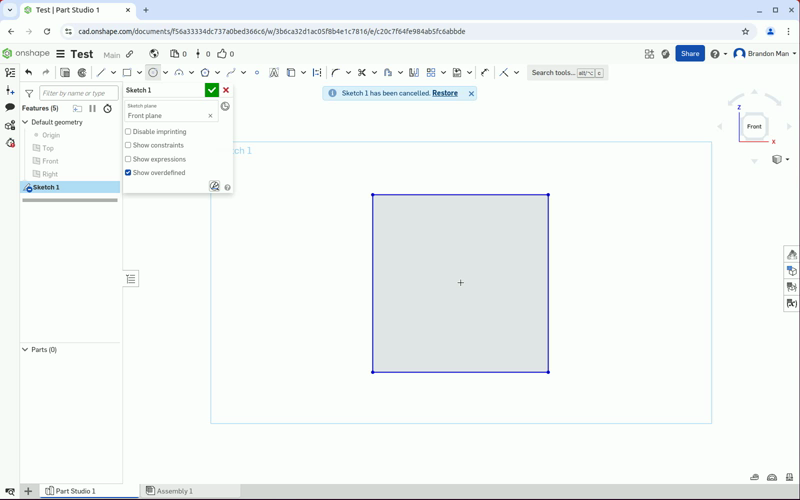
key_up(shift)
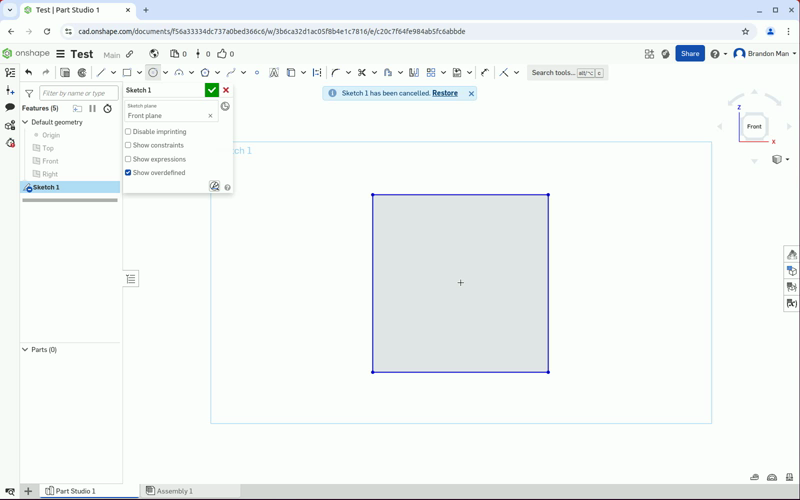
mouse_move(507, 282)
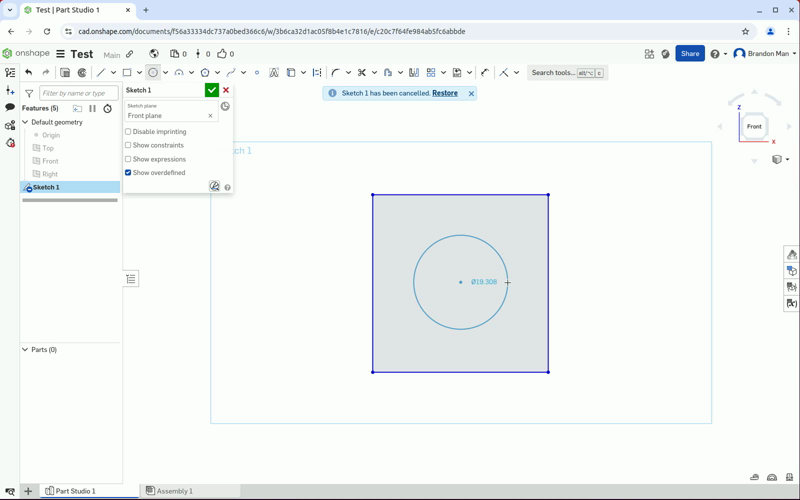
click(507, 282)
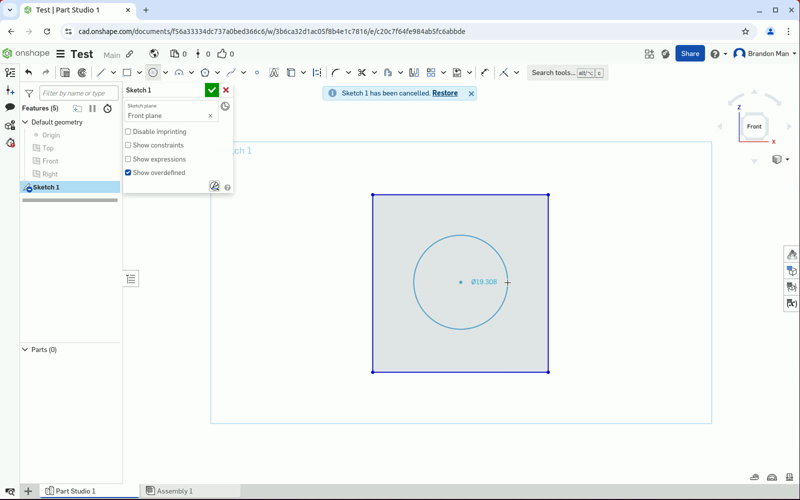
key(esc)
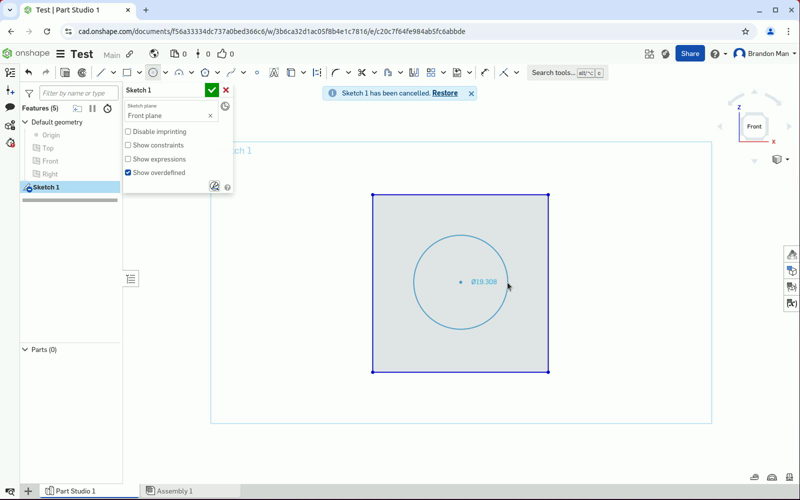
mouse_move(407, 229)
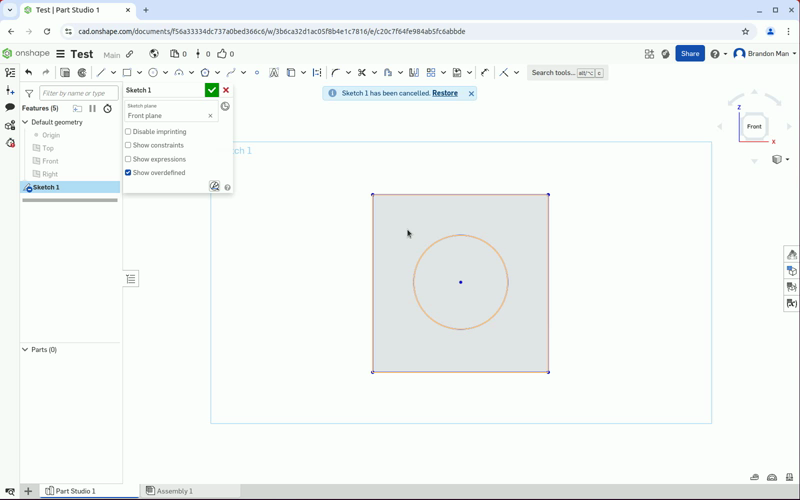
click(407, 229)
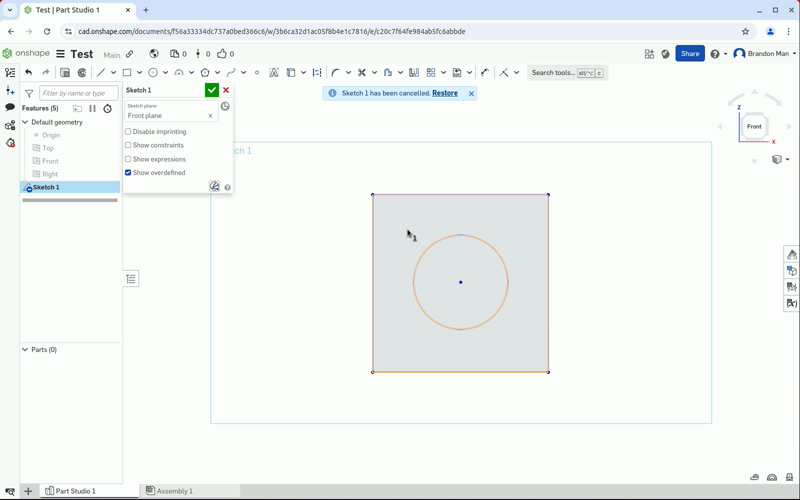
mouse_move(73, 352)
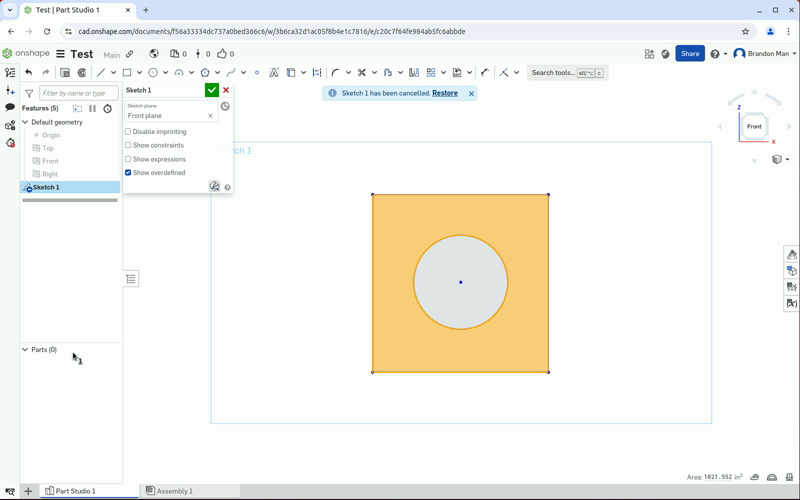
key(shift+y)
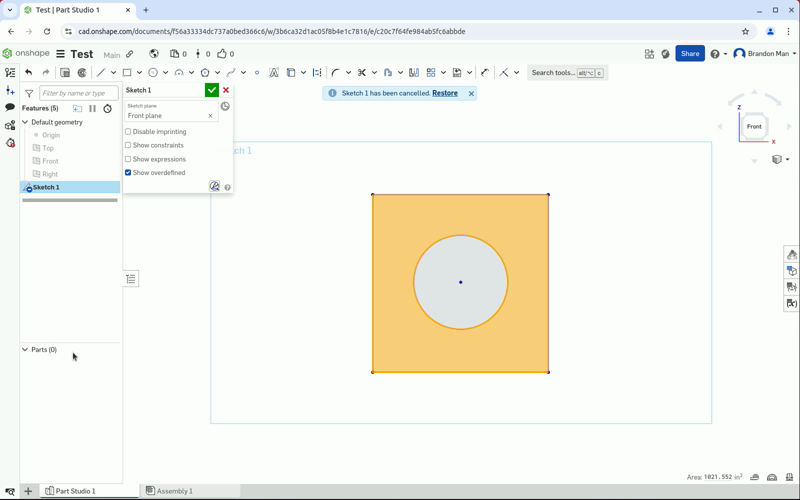
key(shift+e)
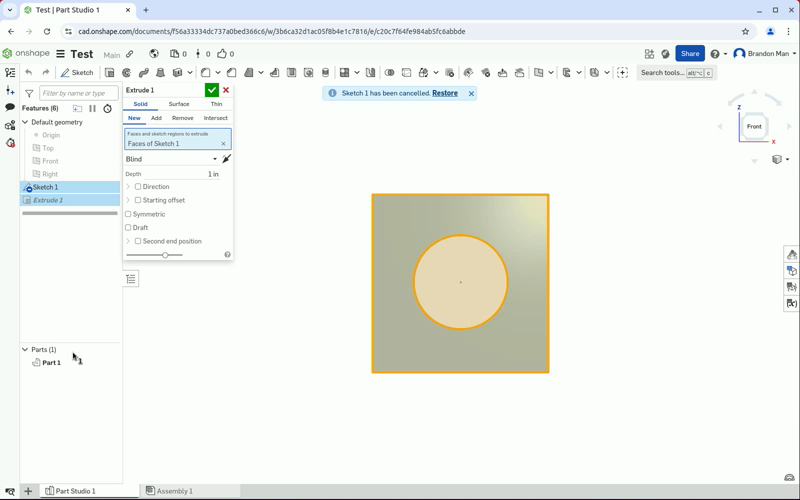
mouse_move(143, 106)
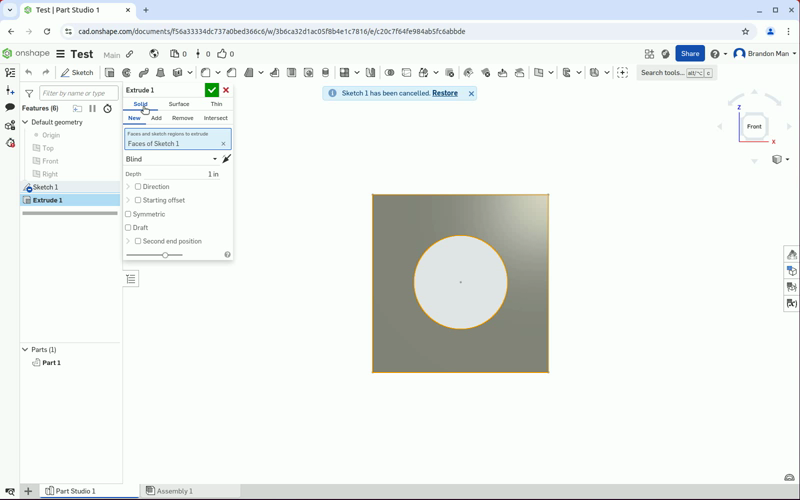
click(143, 106)
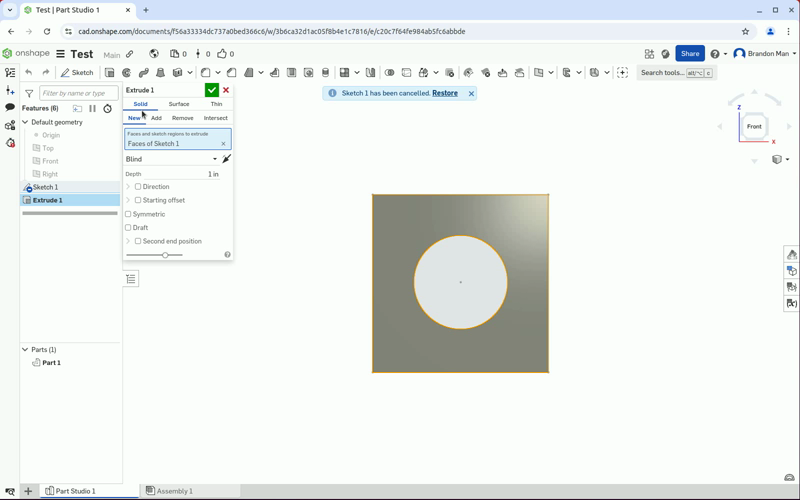
mouse_move(137, 120)
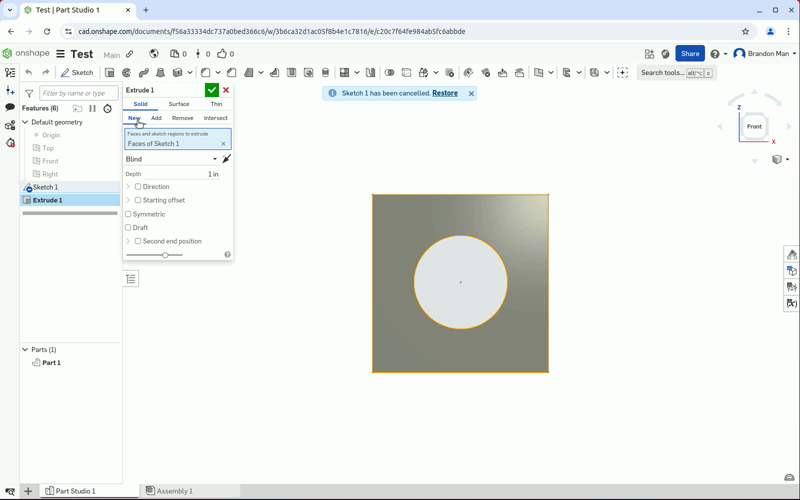
click(137, 120)
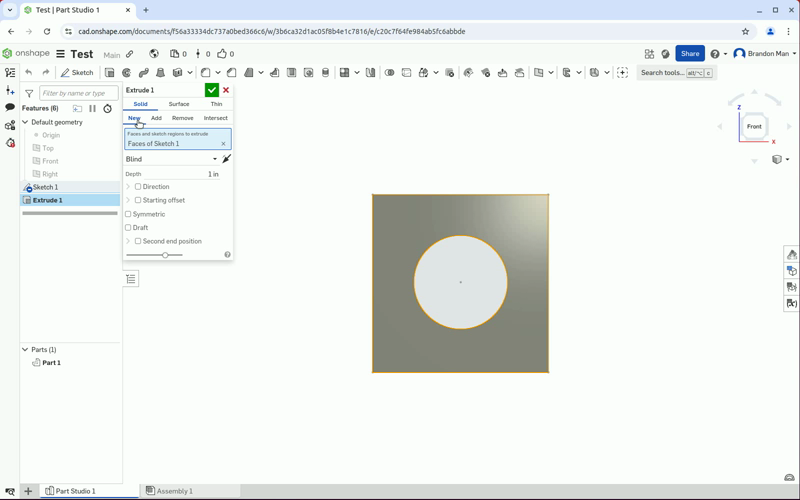
key(tab, 4)
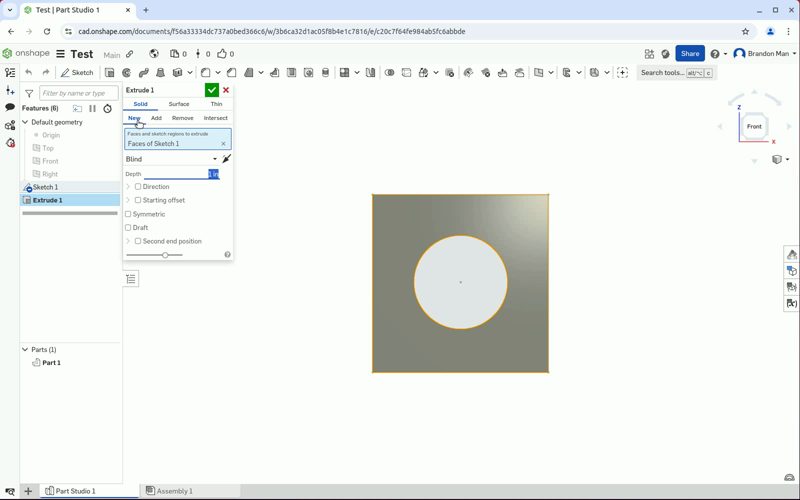
text(15.405)
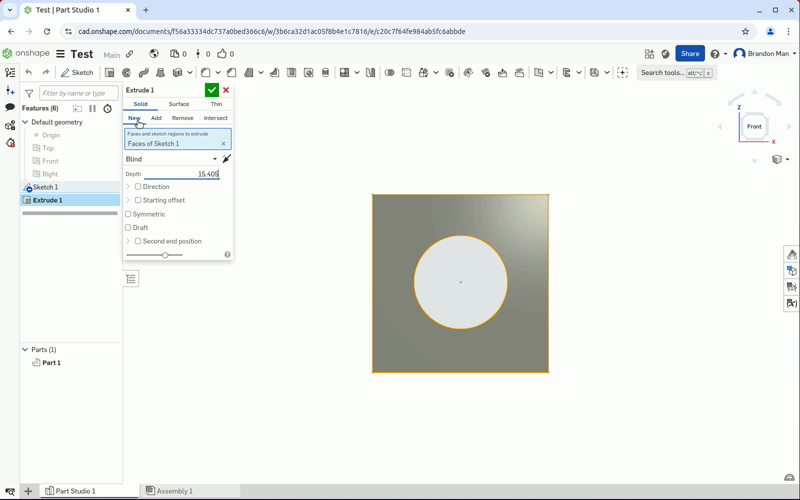
key(enter)
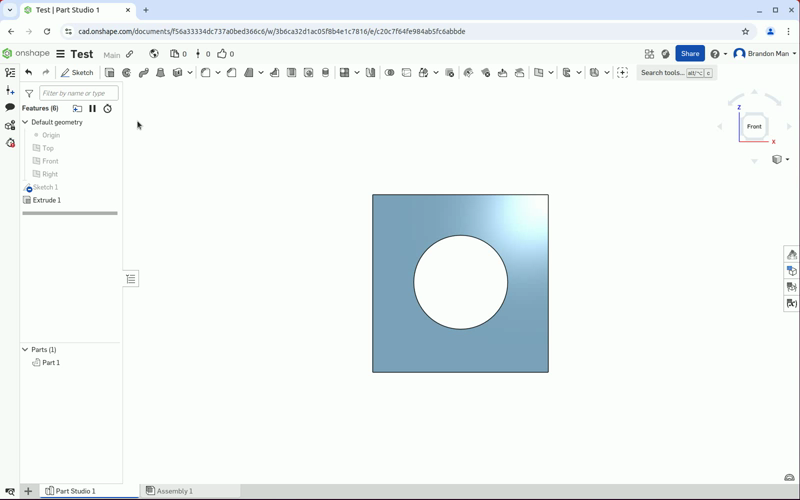
key(shift+h)
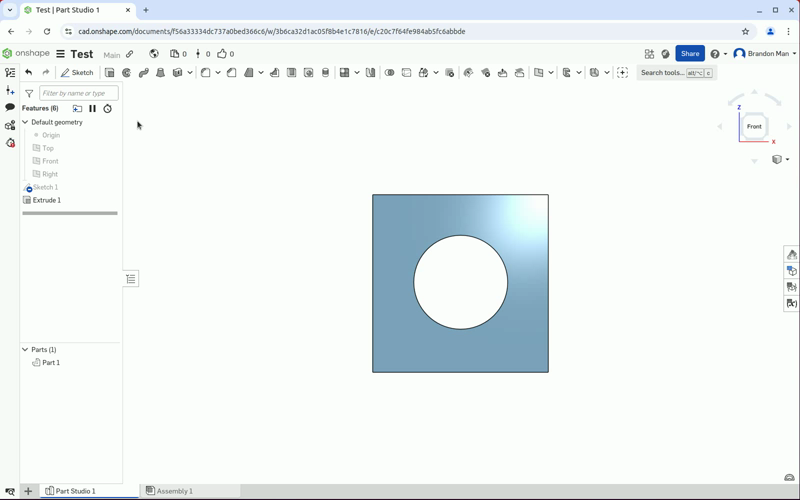
key(shift+h)
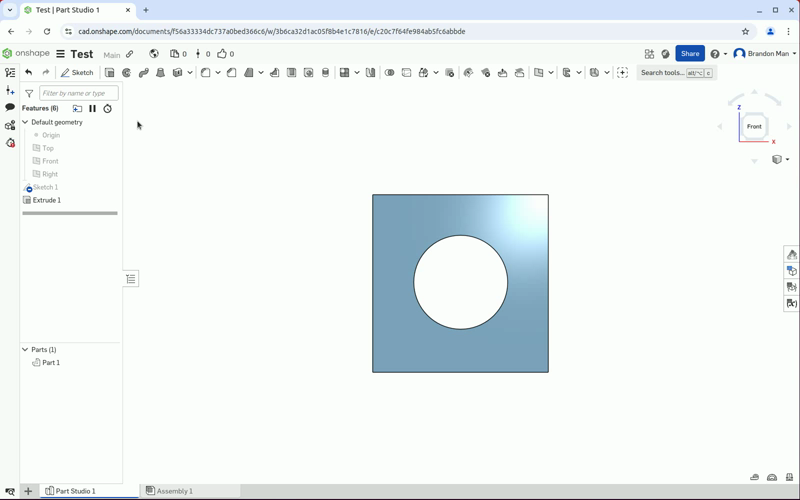
mouse_move(73, 189)
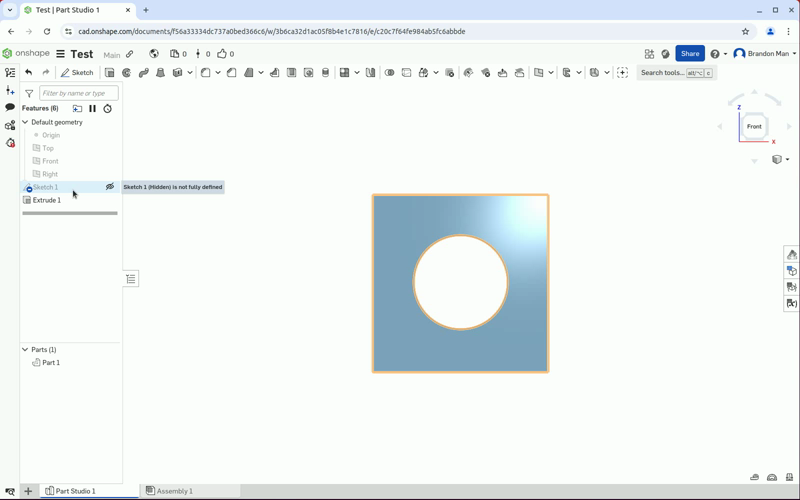
click(73, 189)
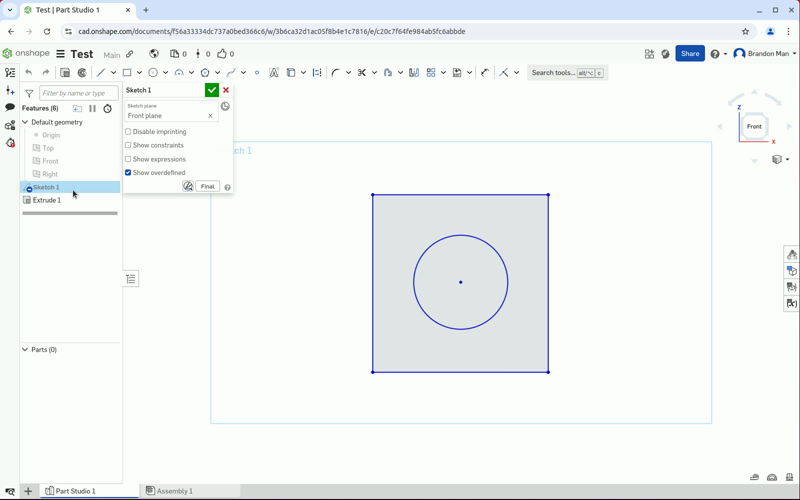
mouse_move(229, 92)
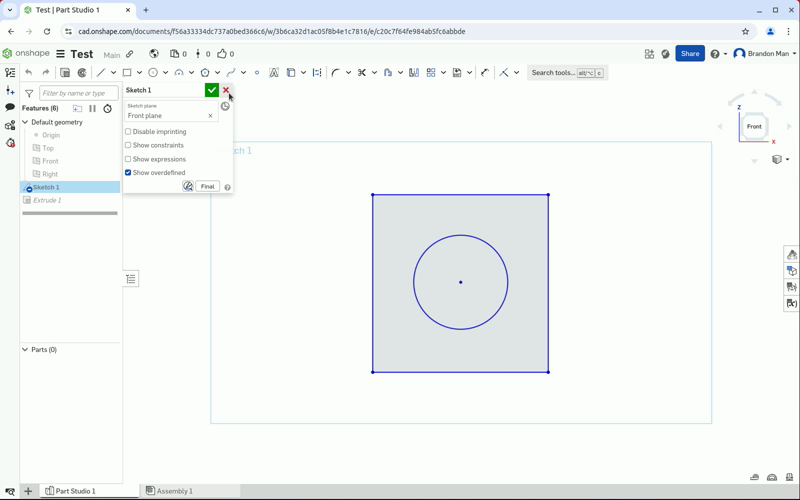
click(229, 92)
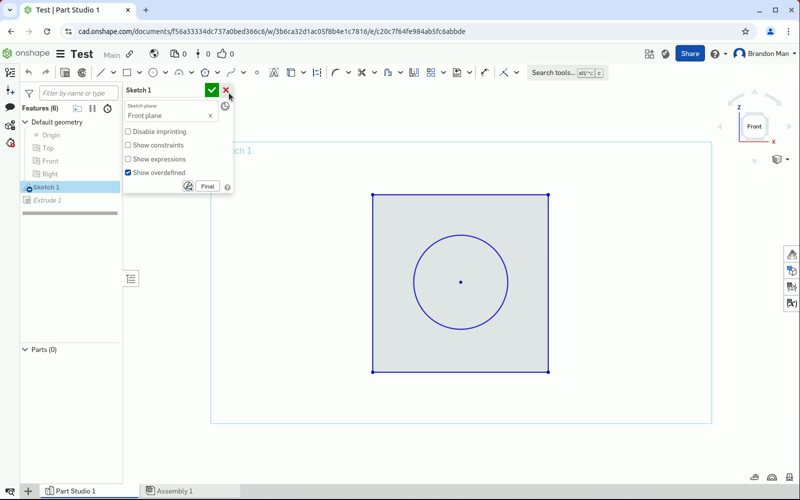
key(shift+s)
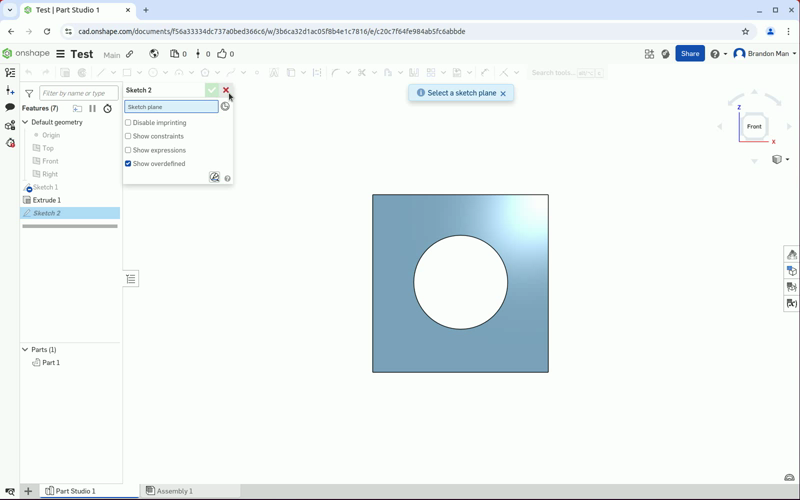
mouse_move(73, 163)
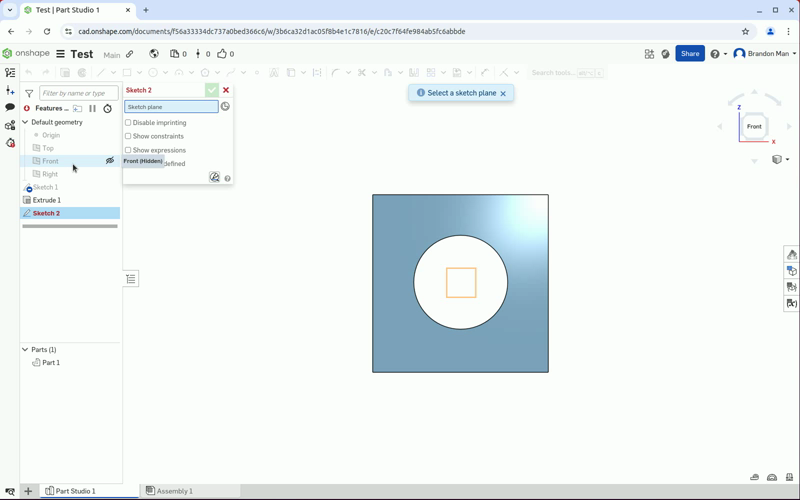
click(73, 163)
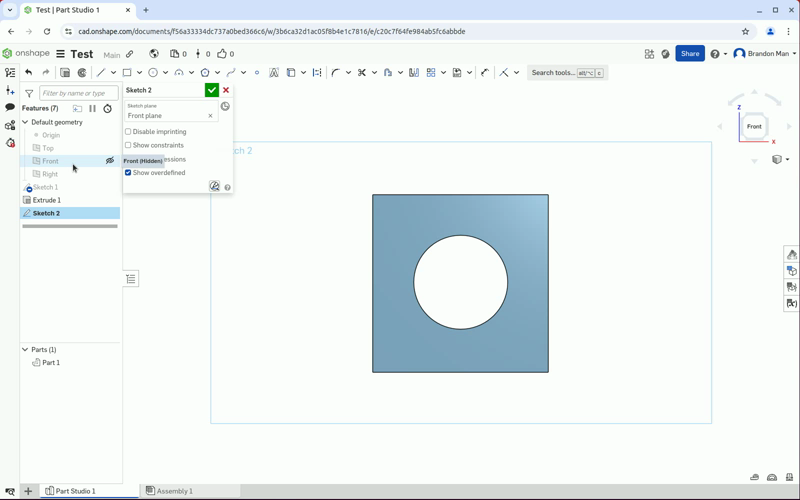
mouse_move(73, 352)
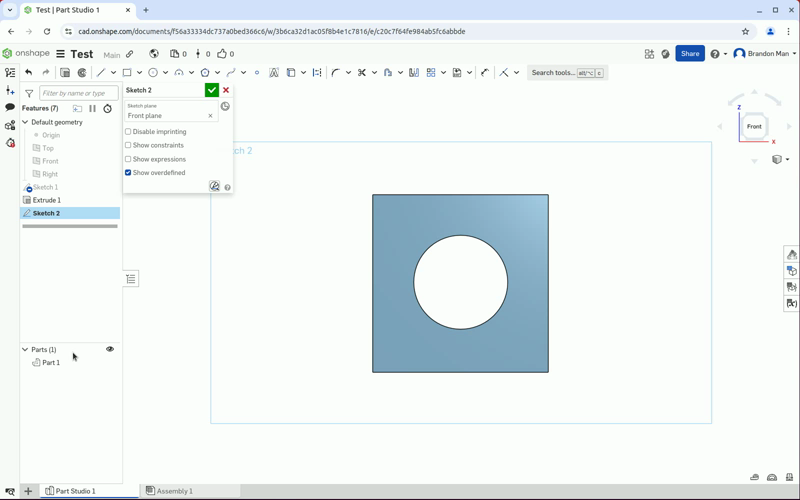
key(y)
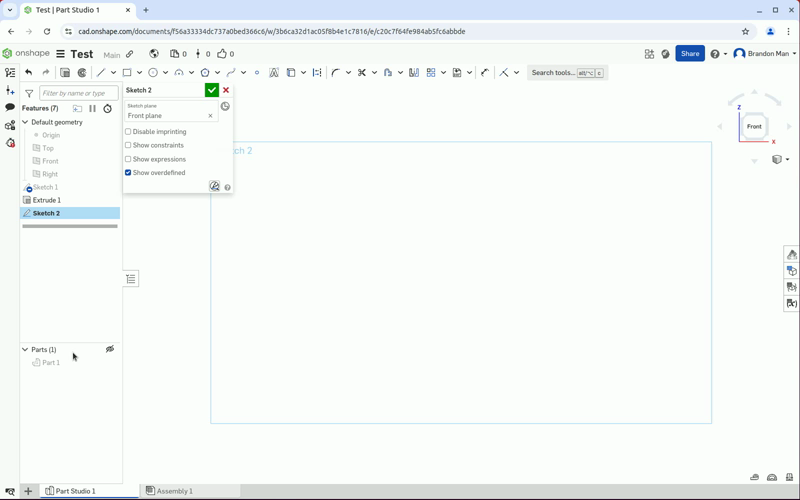
key(c)
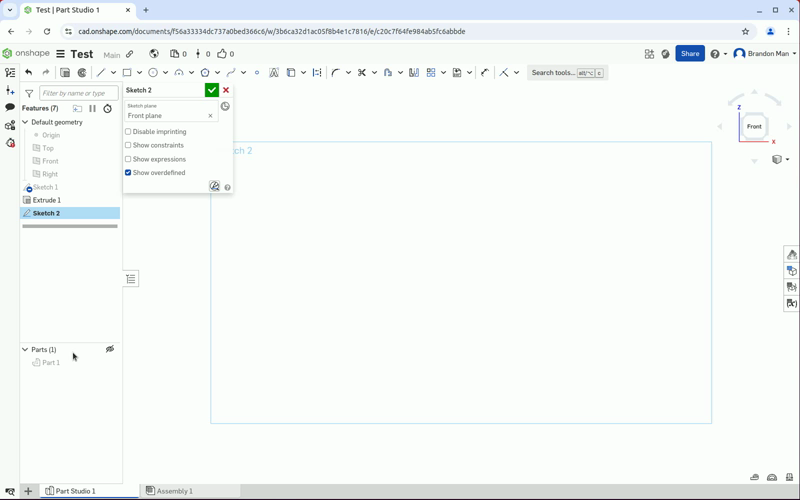
key_down(shift)
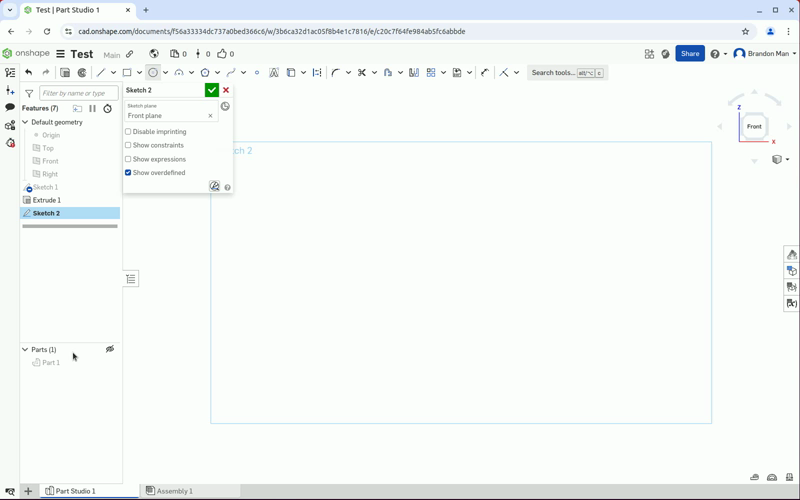
mouse_move(460, 282)
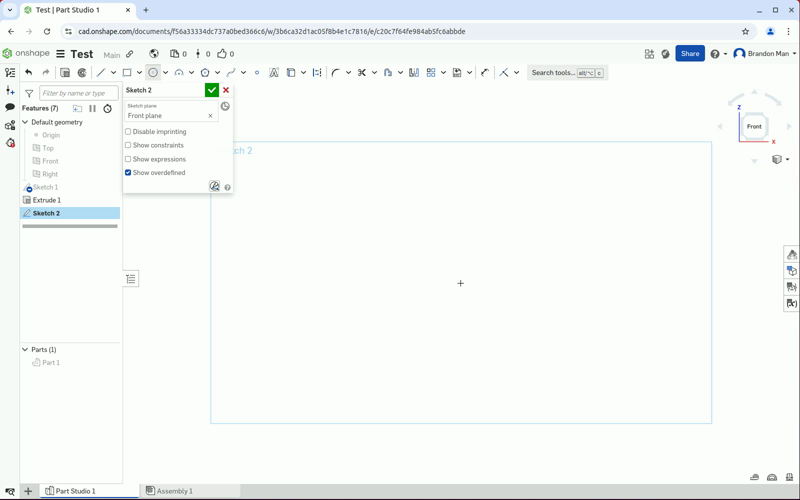
click(460, 282)
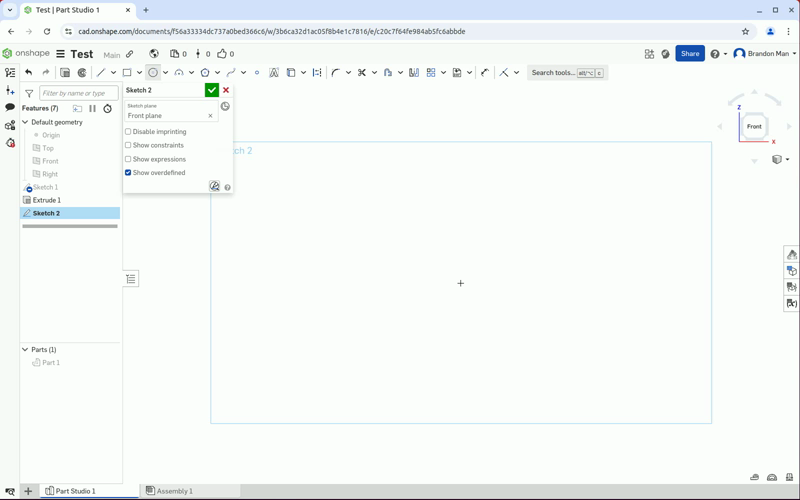
key_up(shift)
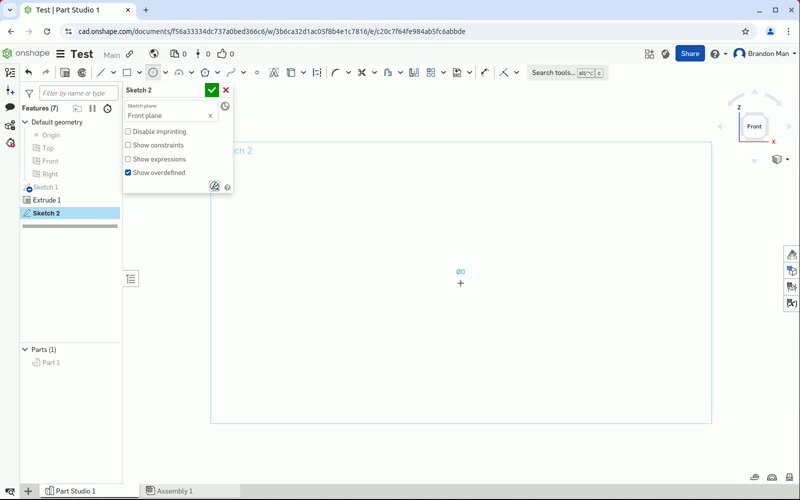
mouse_move(508, 282)
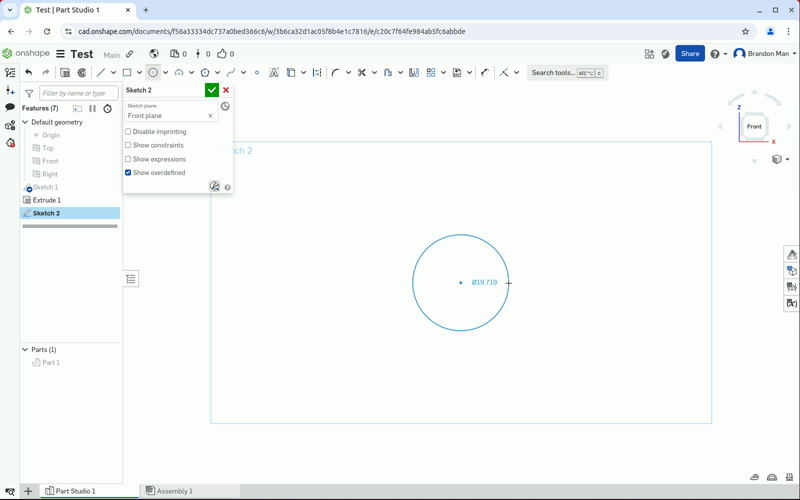
click(508, 282)
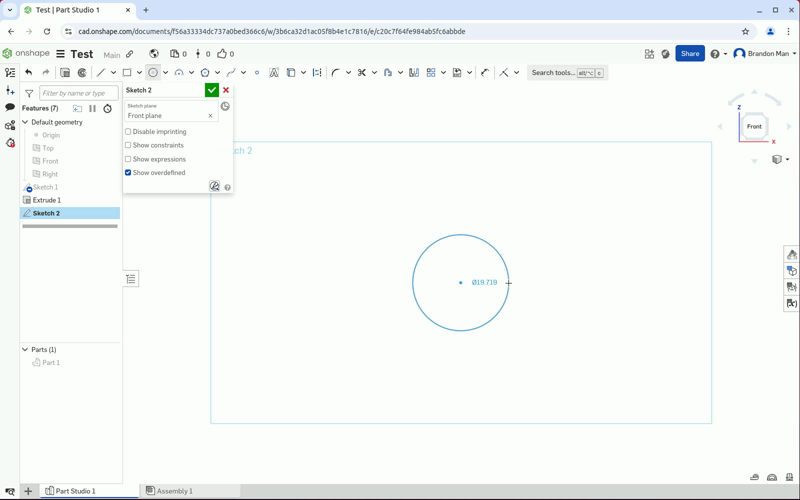
key(esc)
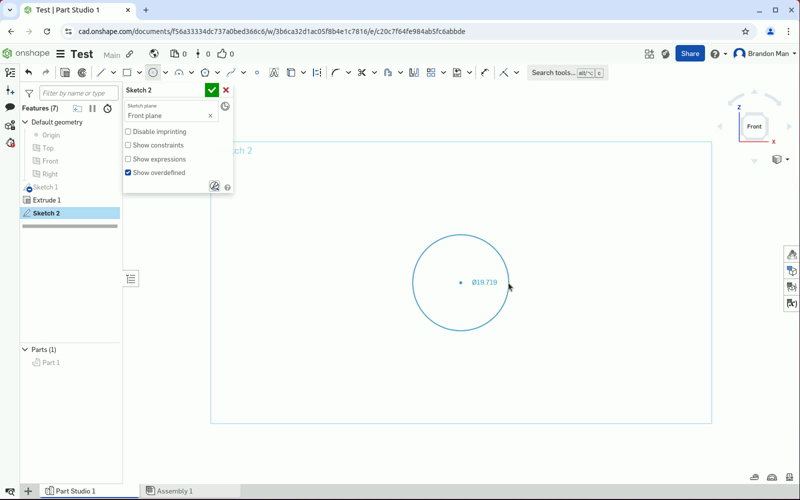
key(c)
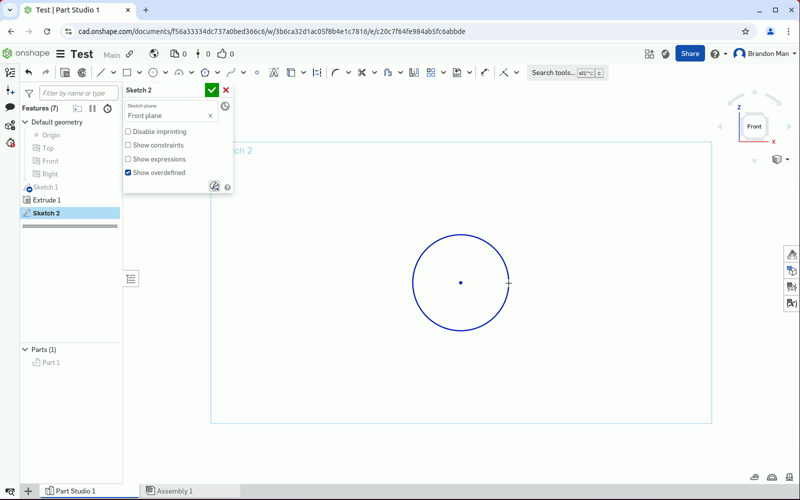
key_down(shift)
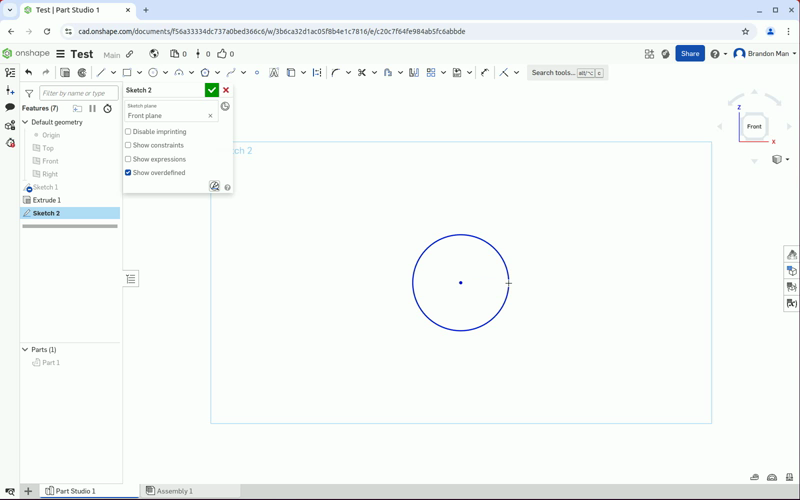
mouse_move(460, 282)
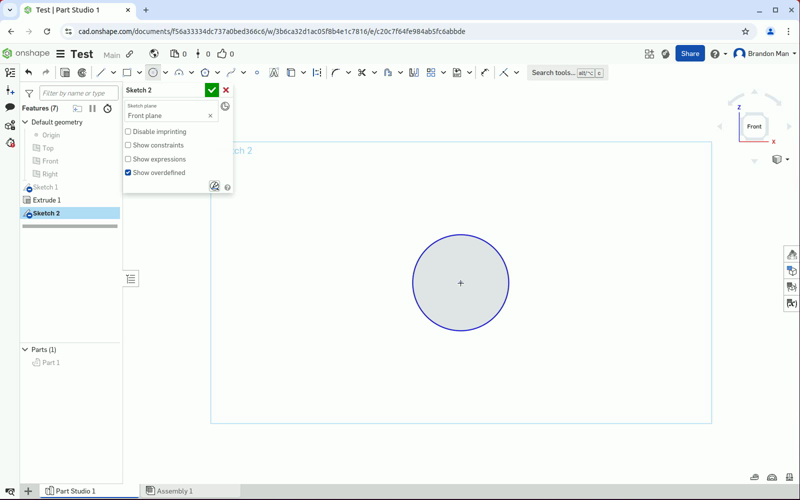
click(460, 282)
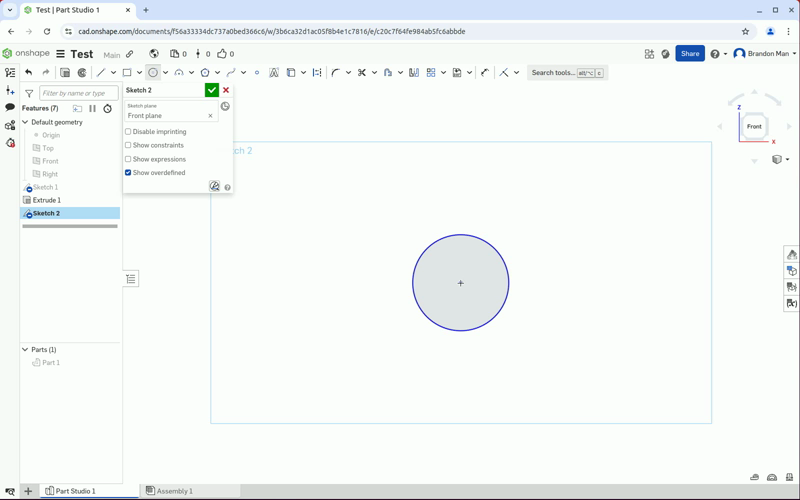
key_up(shift)
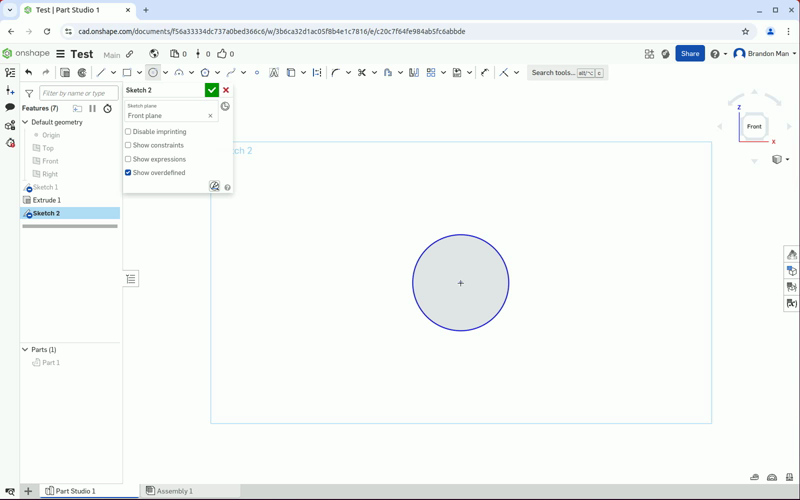
mouse_move(486, 282)
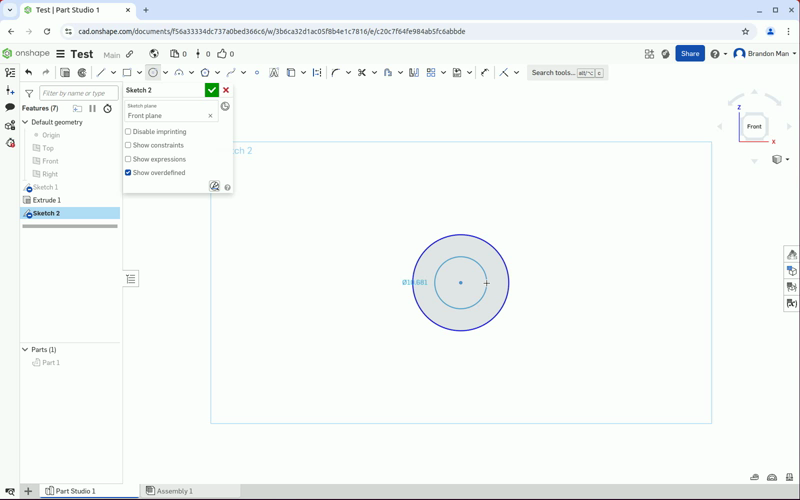
click(486, 282)
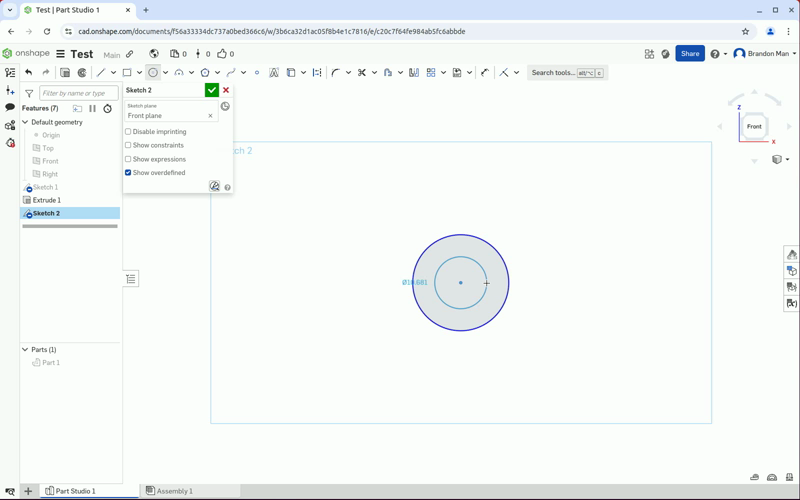
key(esc)
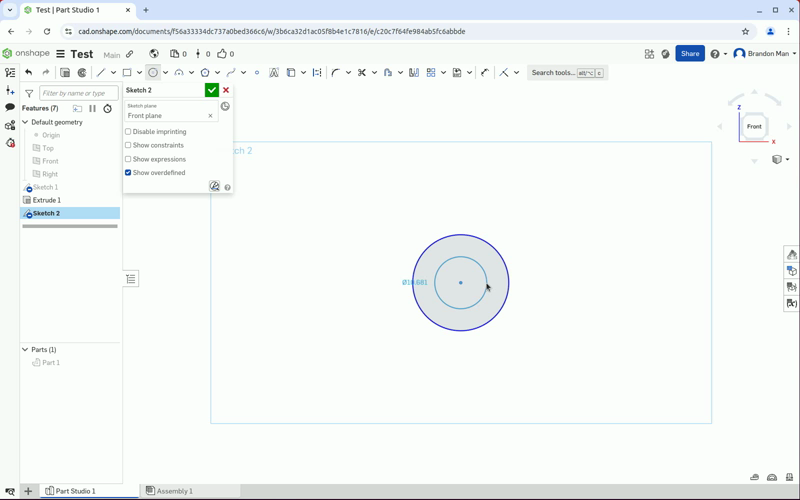
mouse_move(442, 255)
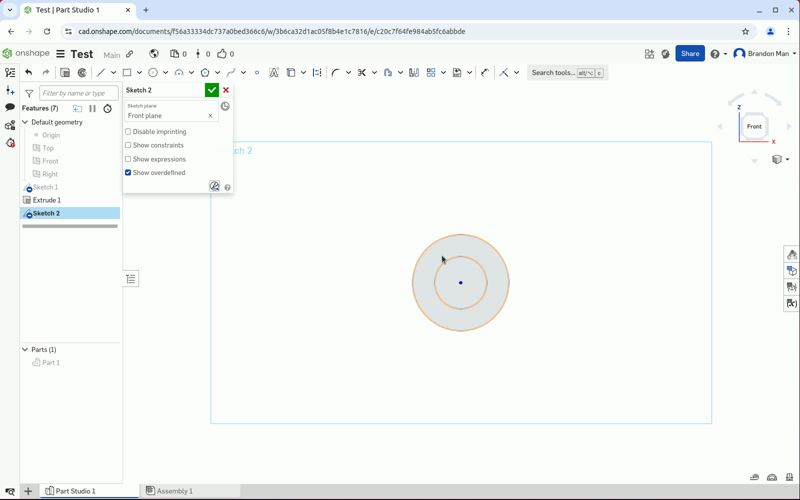
click(442, 255)
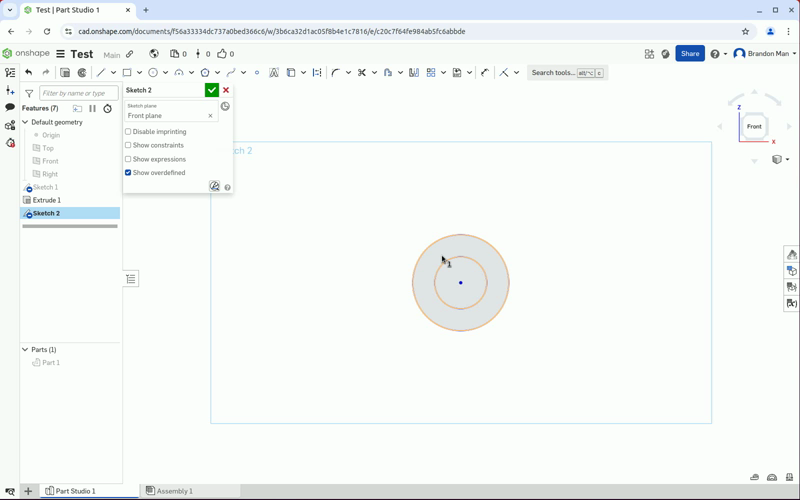
mouse_move(73, 352)
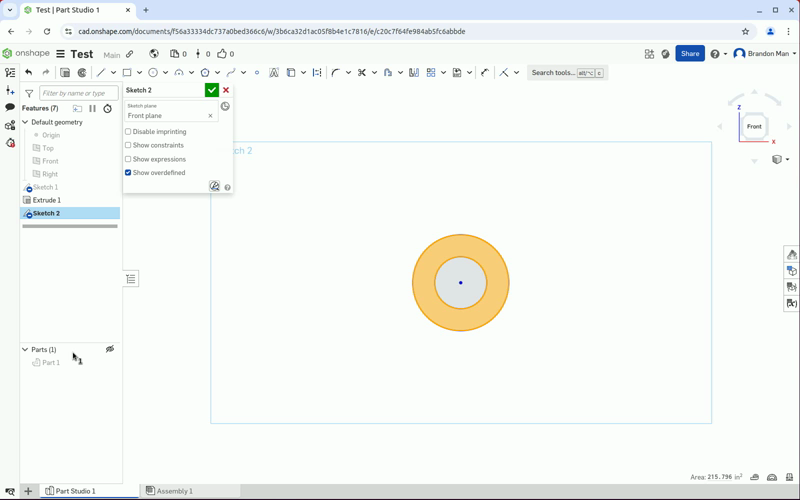
key(shift+y)
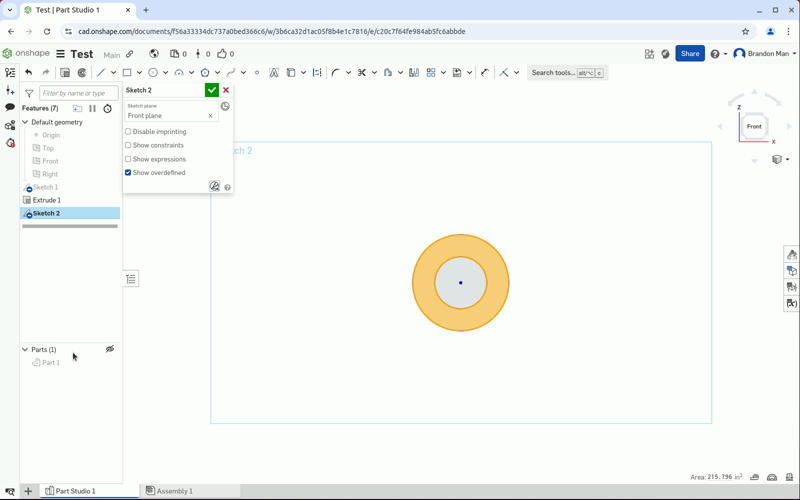
key(shift+e)
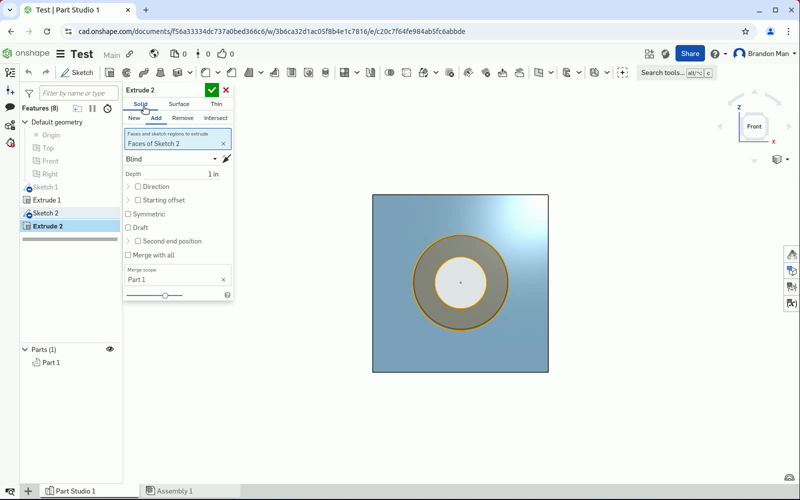
mouse_move(143, 106)
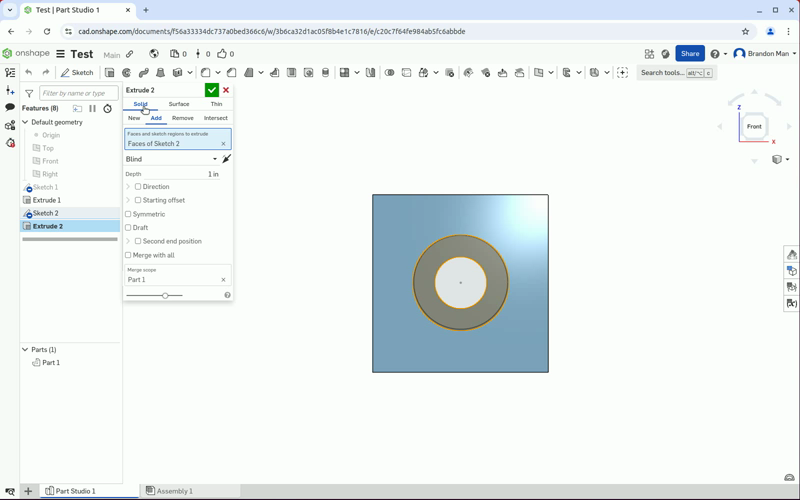
click(143, 106)
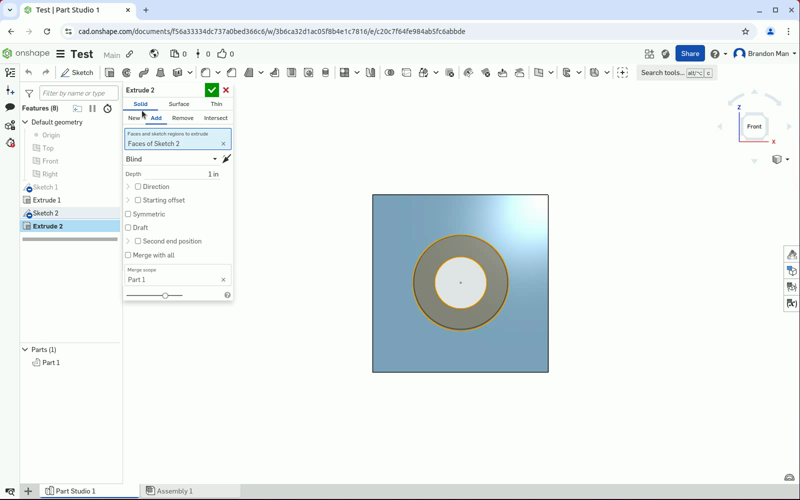
mouse_move(137, 120)
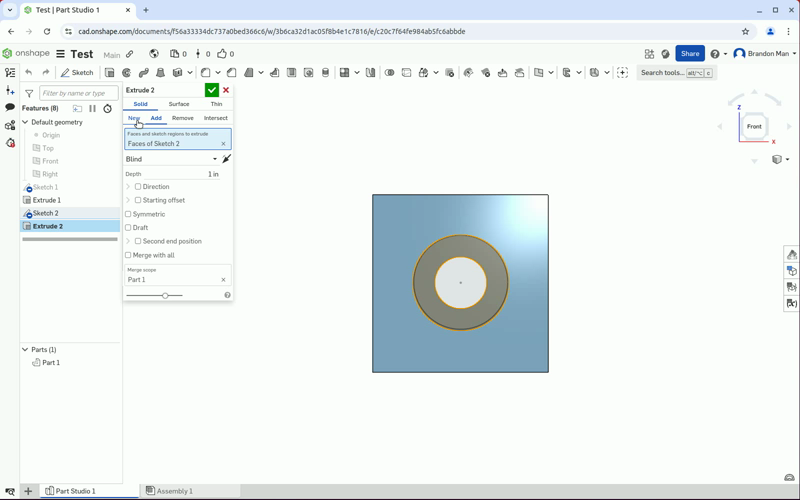
click(137, 120)
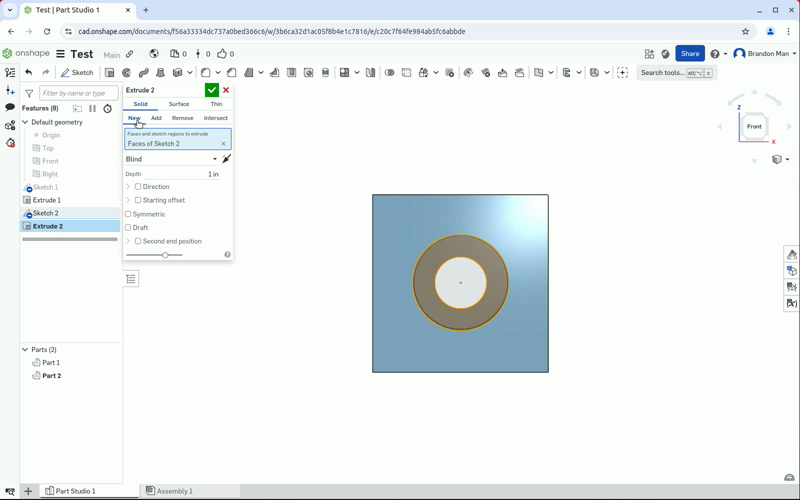
key(tab, 4)
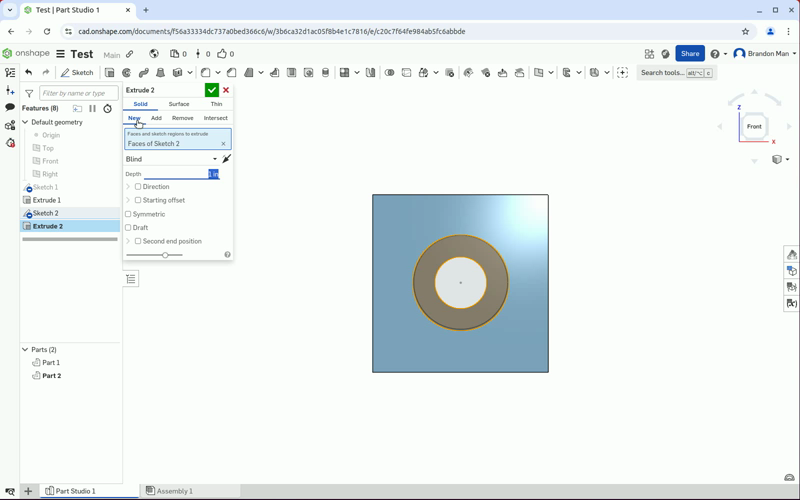
text(23.108)
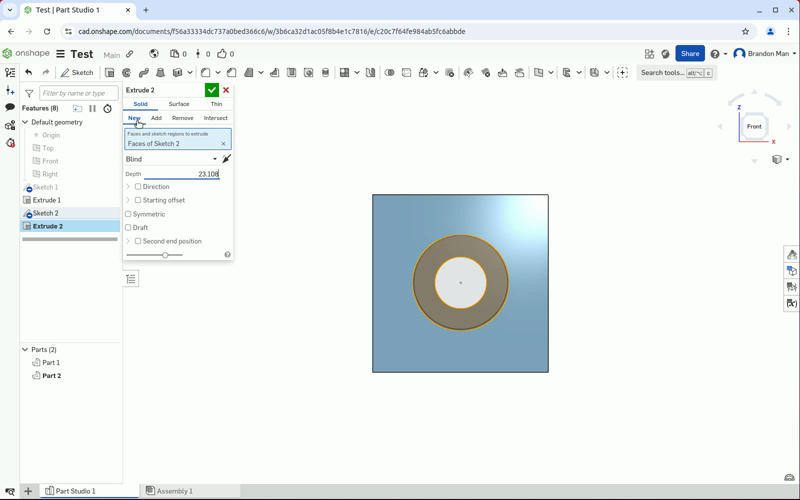
key(enter)
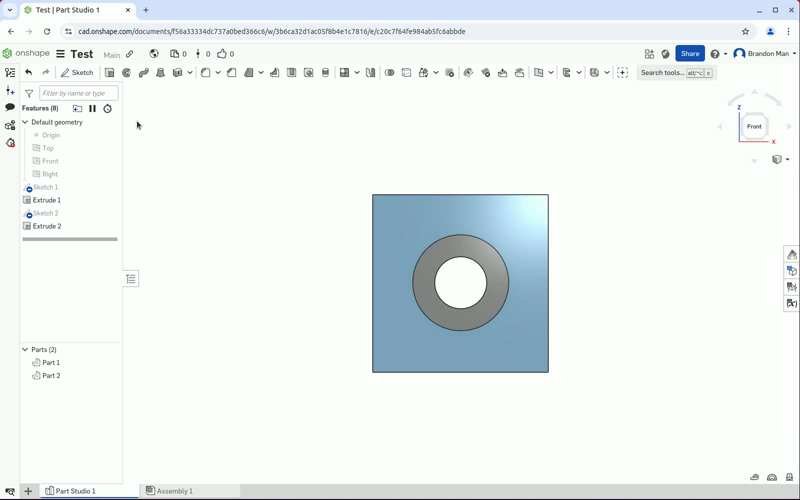
key(shift+h)
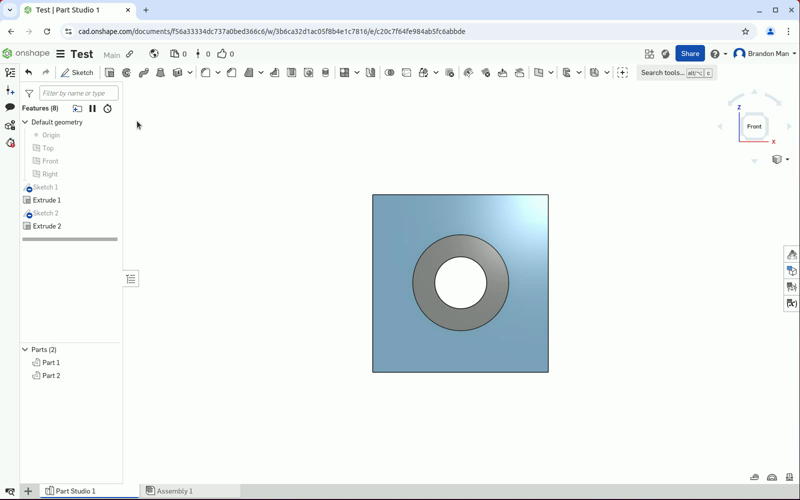
key(shift+h)
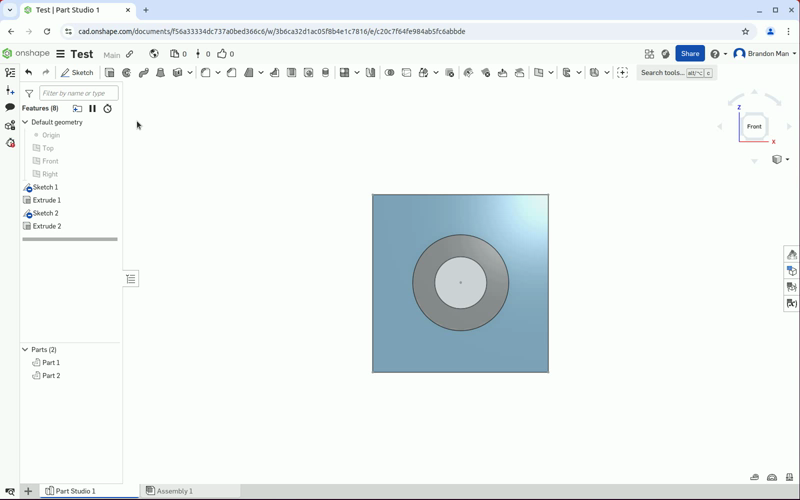
key(shift+7)
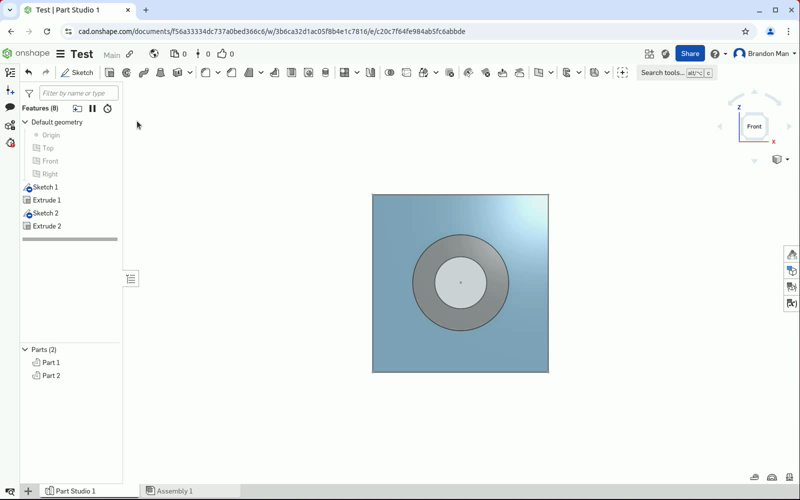
key(left, 2)
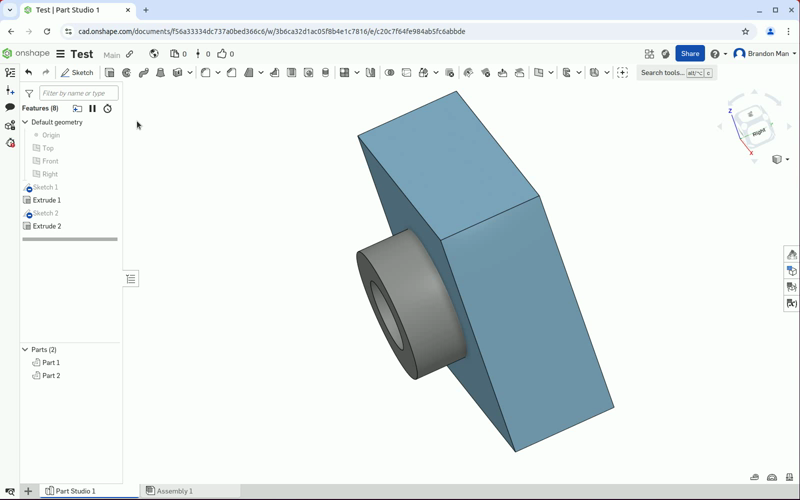
key(down, 2)
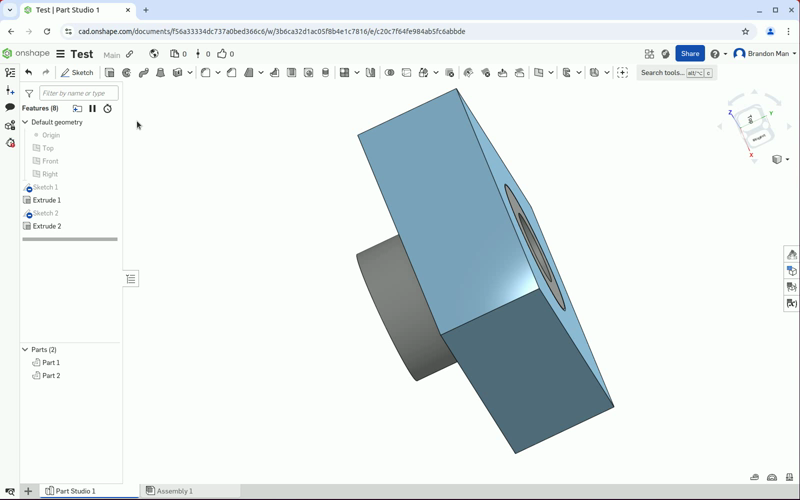
key(up, 2)
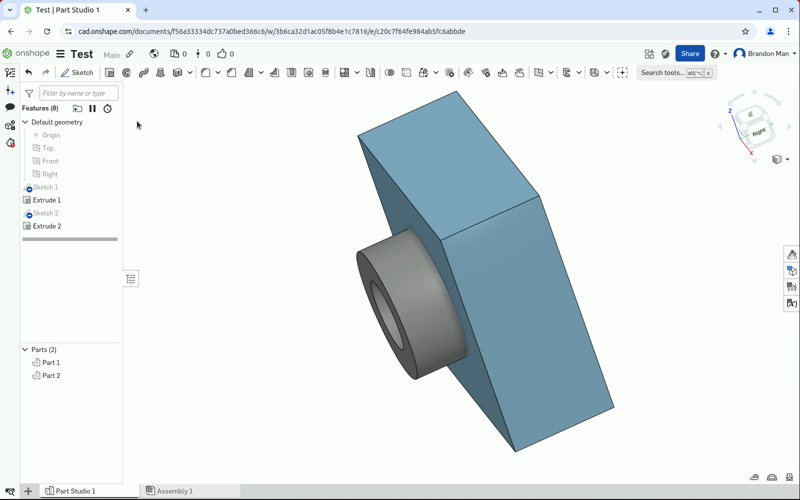
key(right, 2)
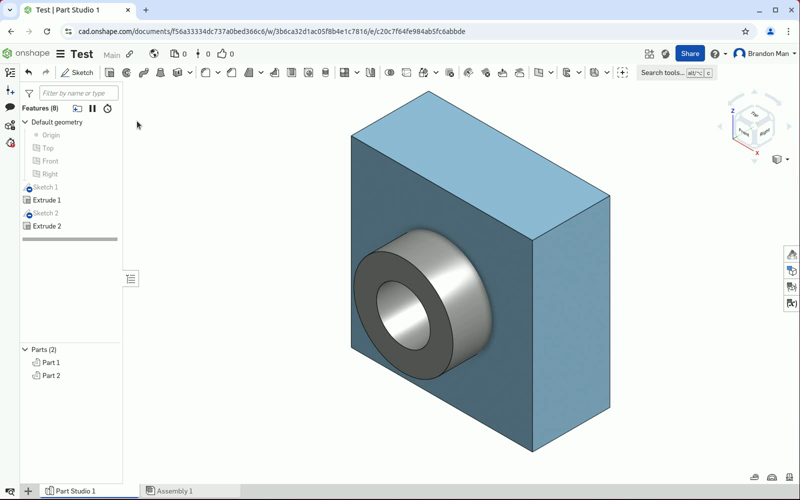
mouse_move(73, 189)
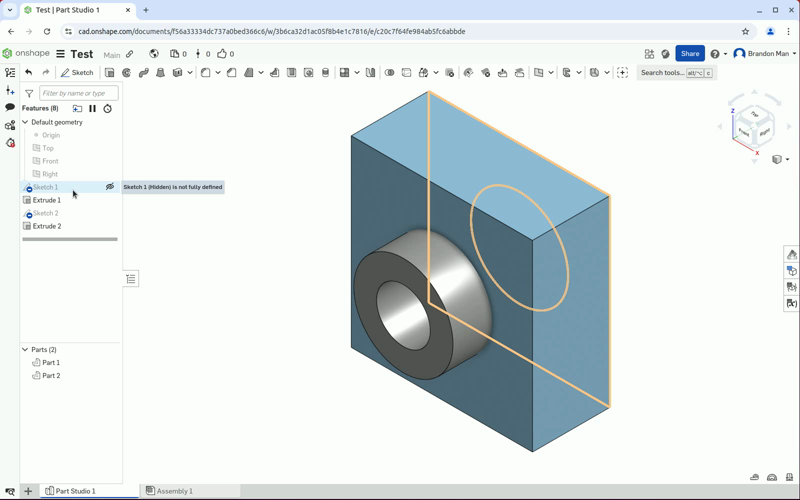
click(73, 189)